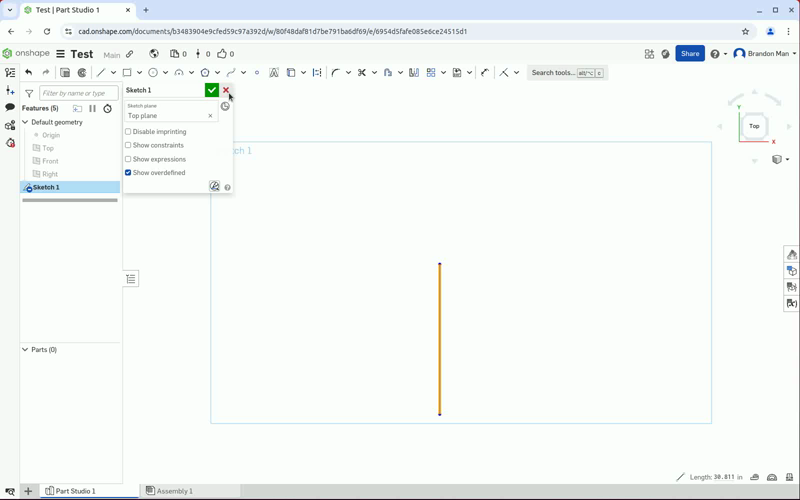
key(shift+h)
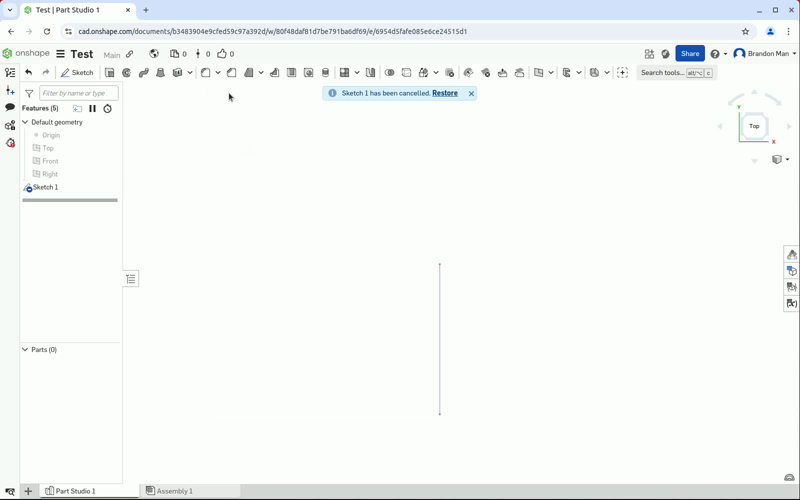
key(shift+s)
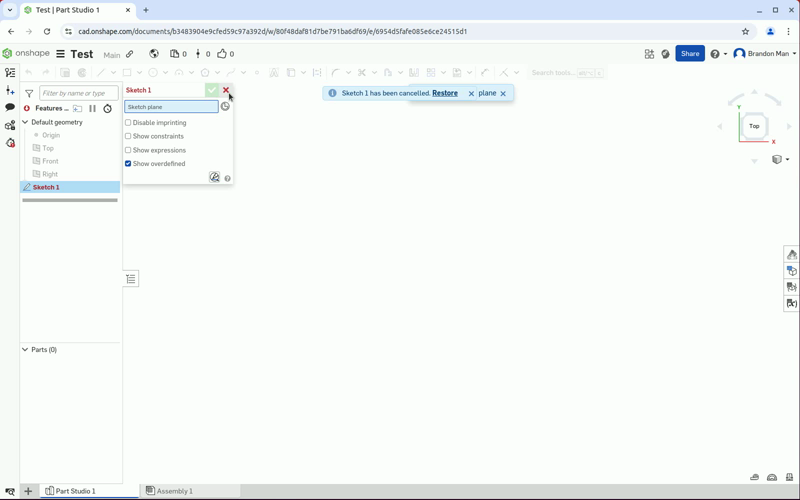
mouse_move(73, 150)
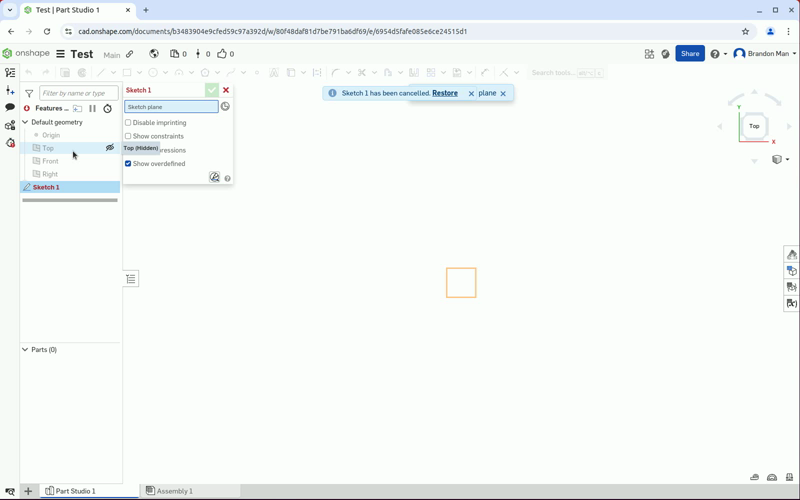
click(73, 150)
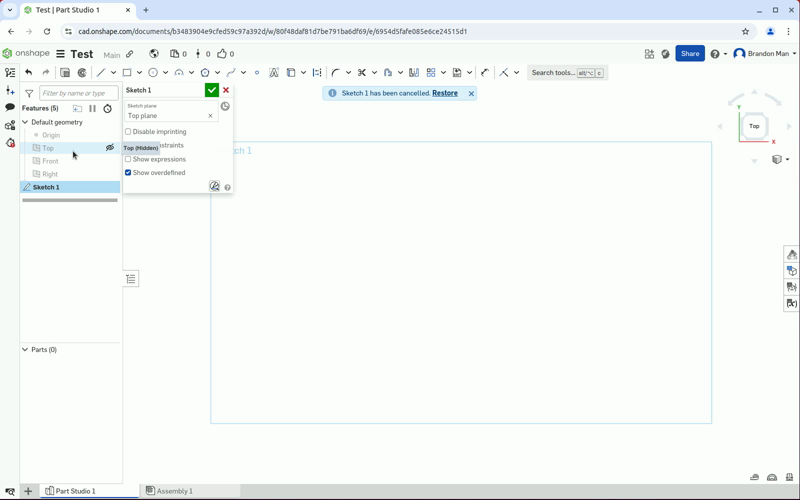
mouse_move(73, 352)
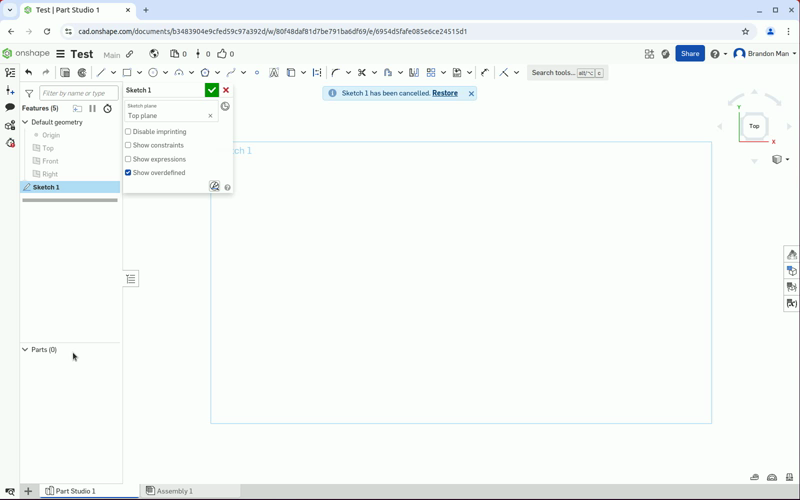
key(y)
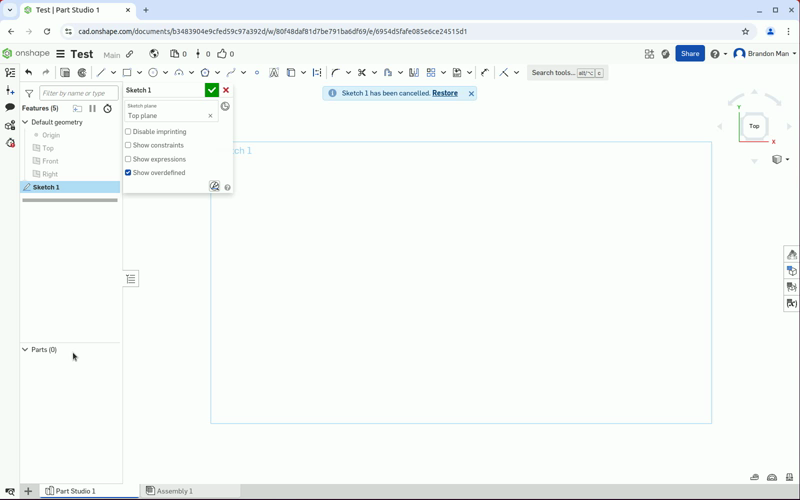
key(l)
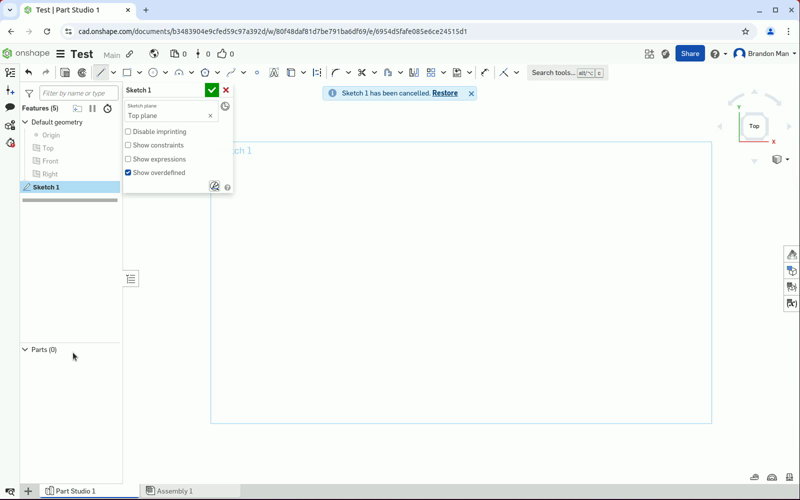
key_down(shift)
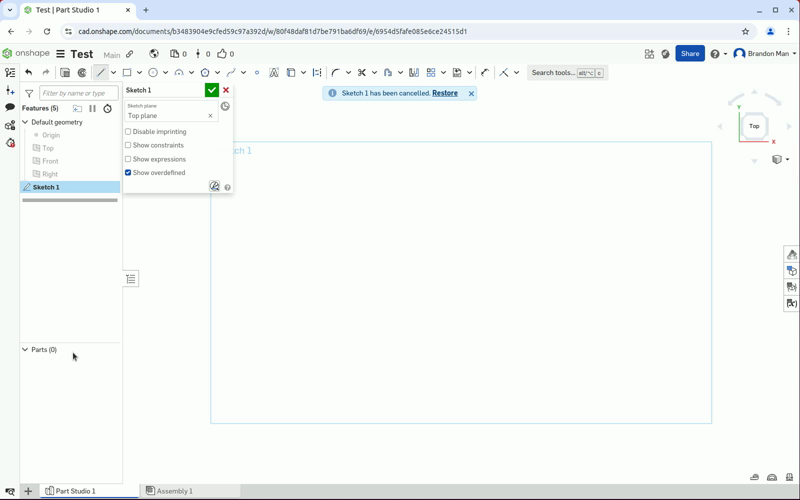
mouse_move(404, 339)
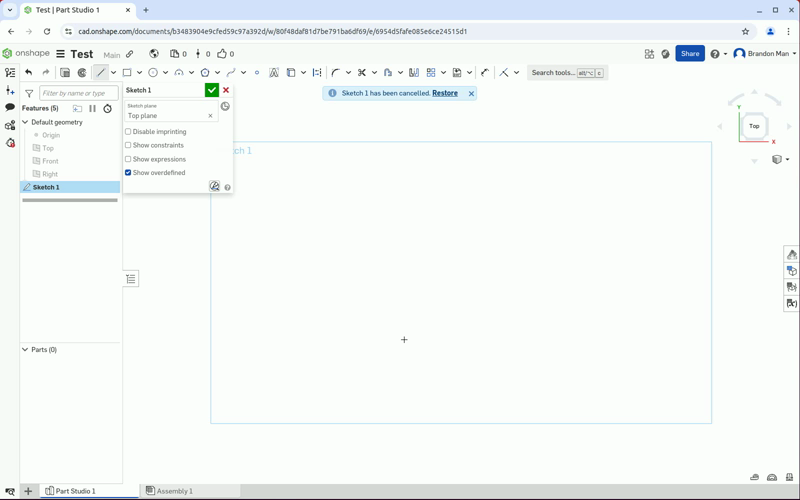
click(404, 339)
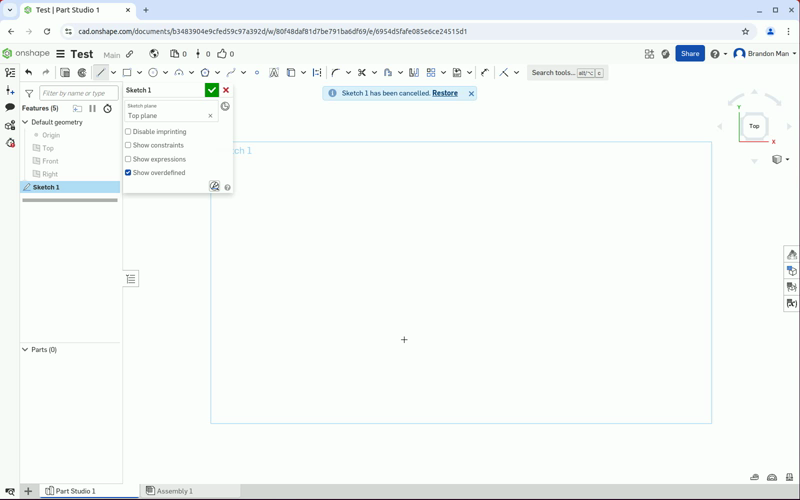
key_up(shift)
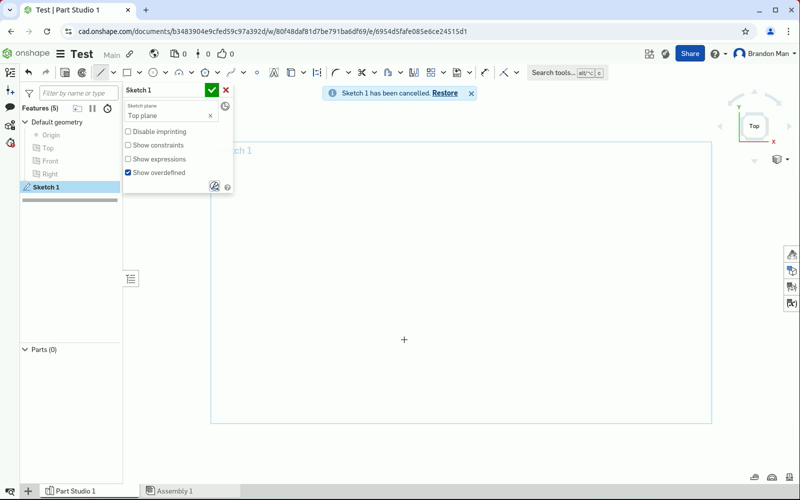
key_down(shift)
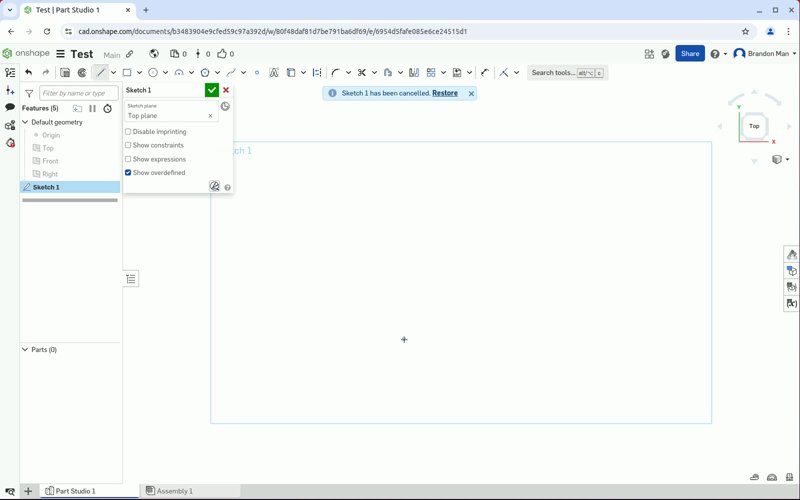
mouse_move(516, 339)
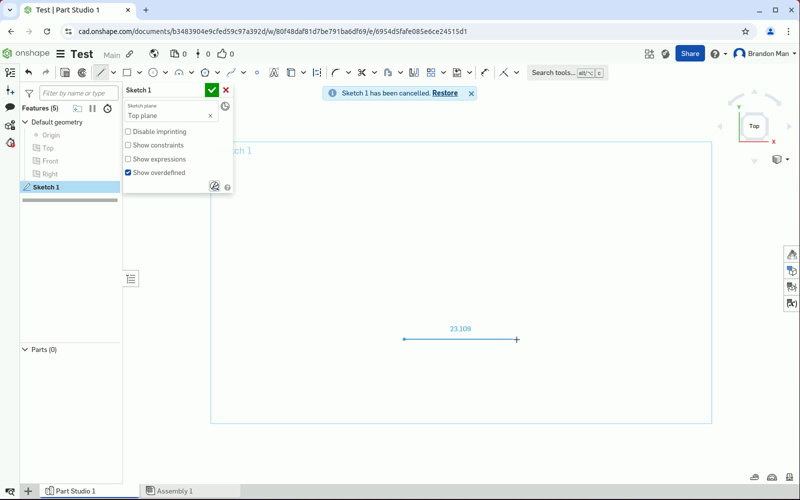
click(516, 339)
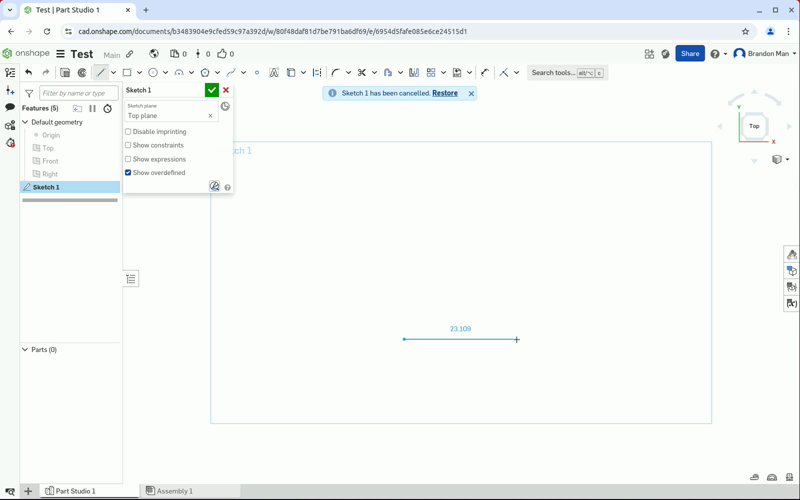
key_up(shift)
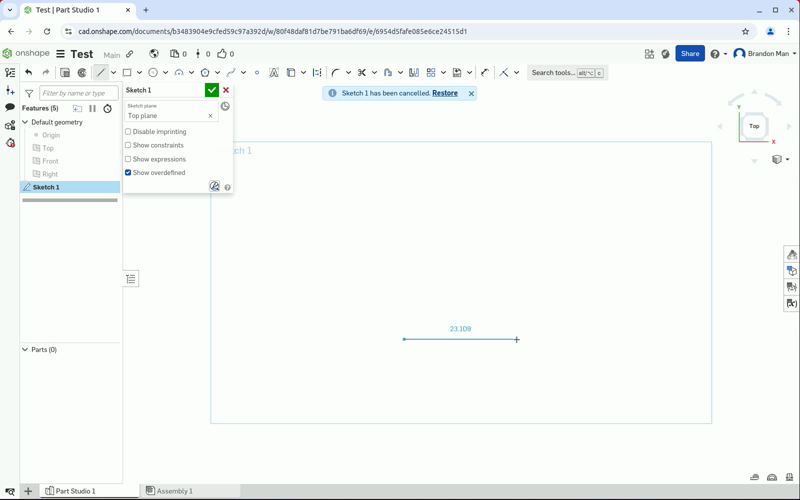
key_down(shift)
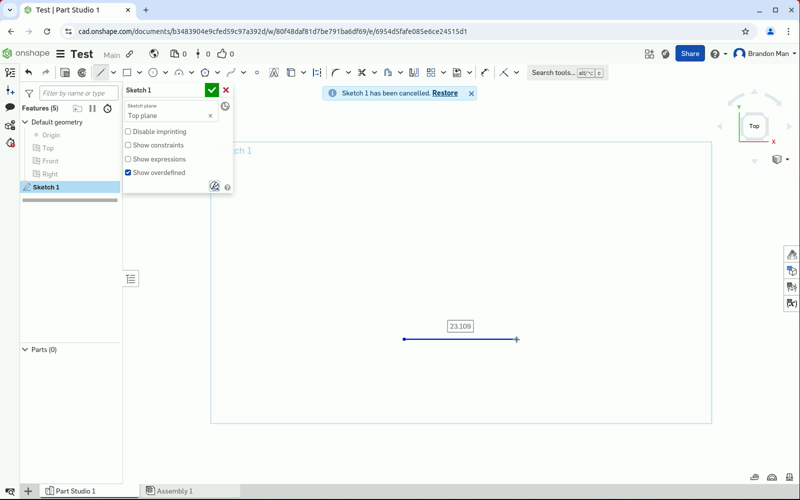
mouse_move(516, 226)
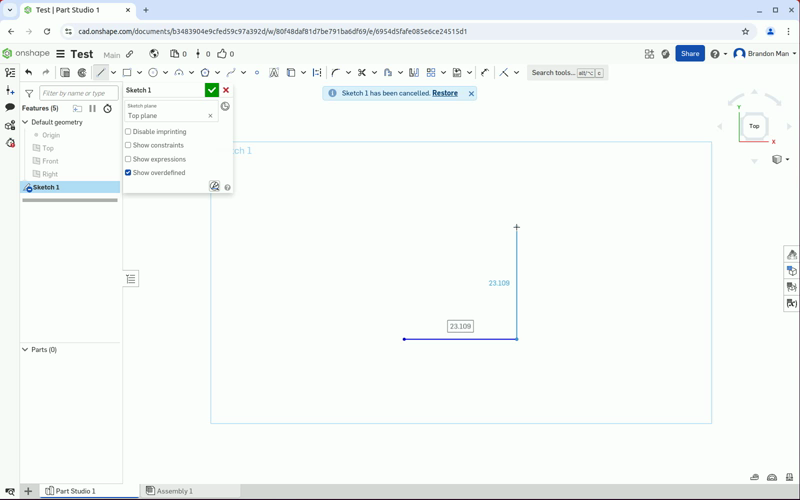
click(516, 226)
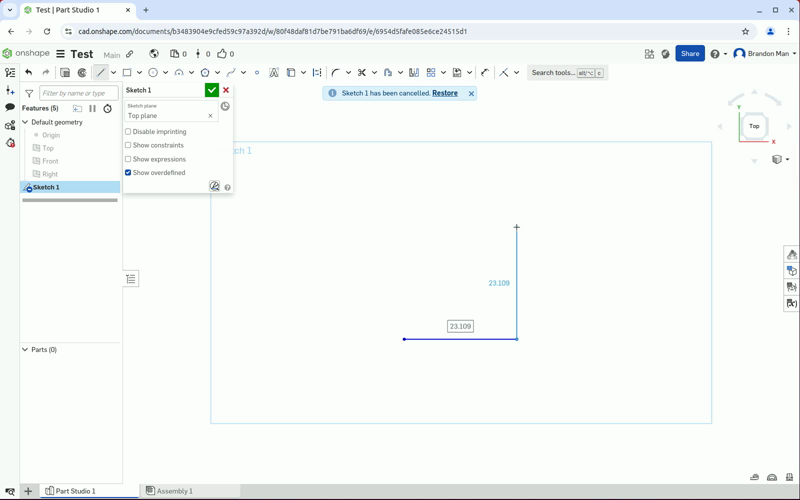
key_up(shift)
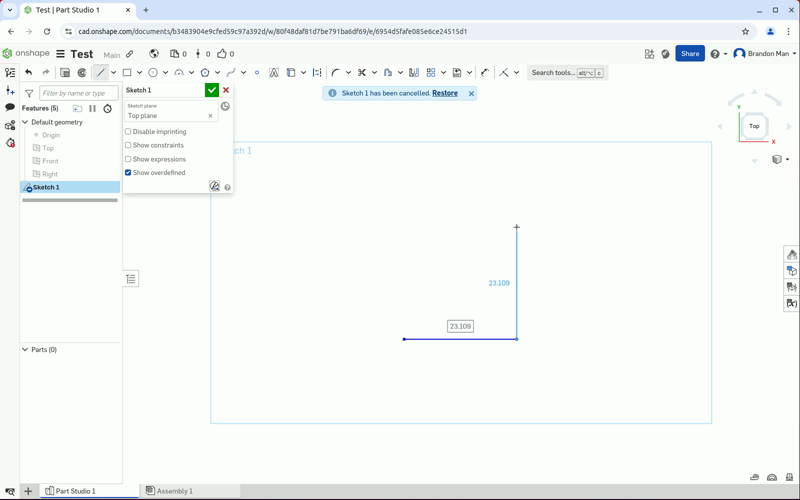
key_down(shift)
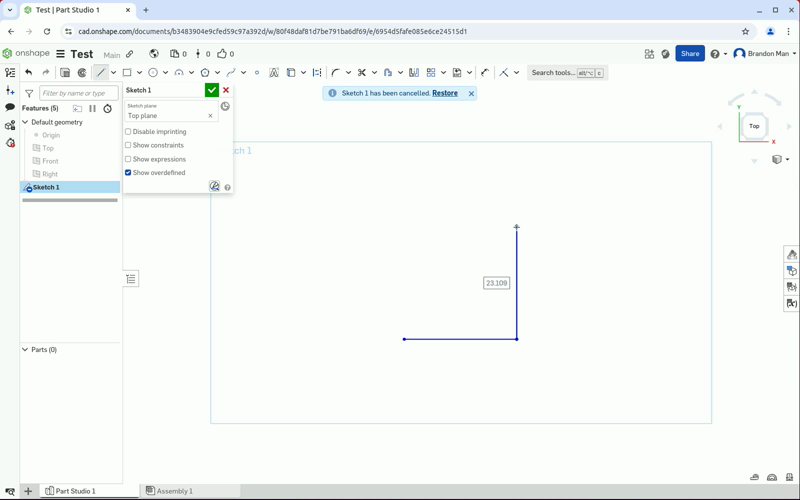
mouse_move(404, 226)
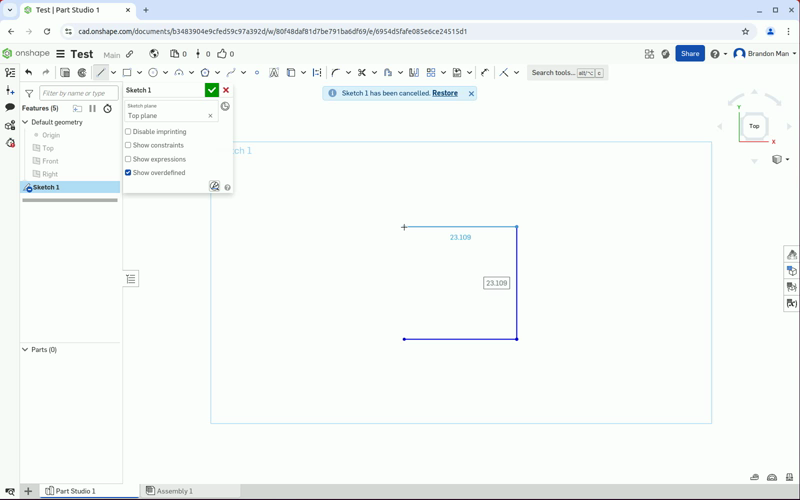
click(404, 226)
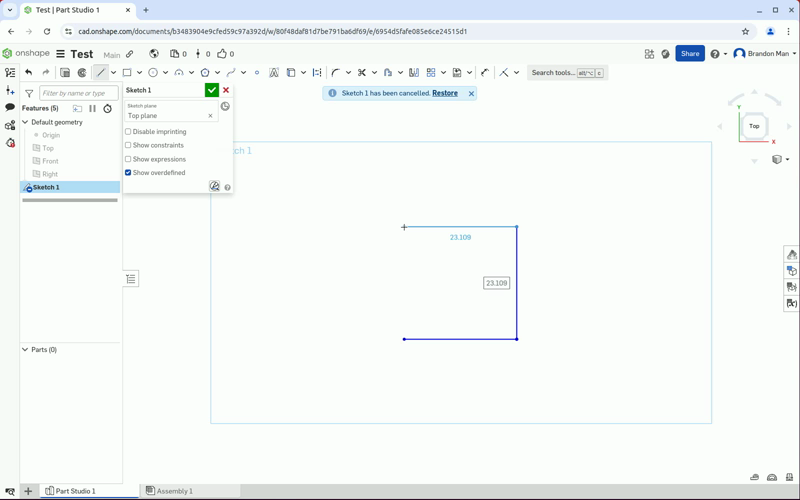
key_up(shift)
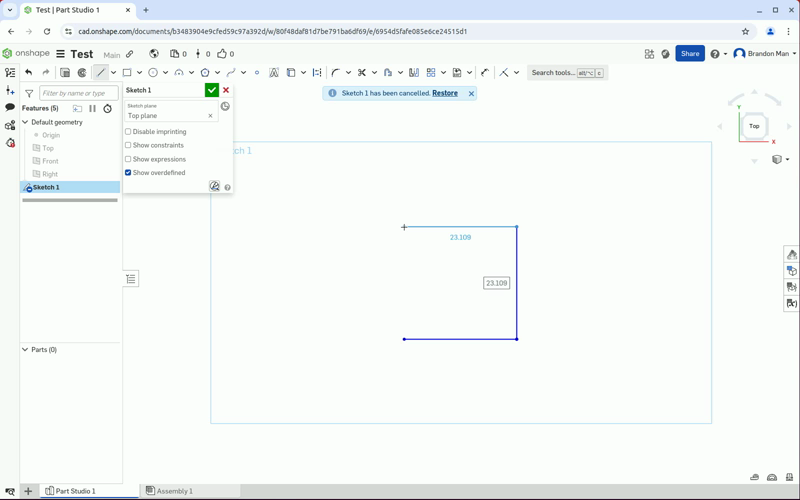
key_down(shift)
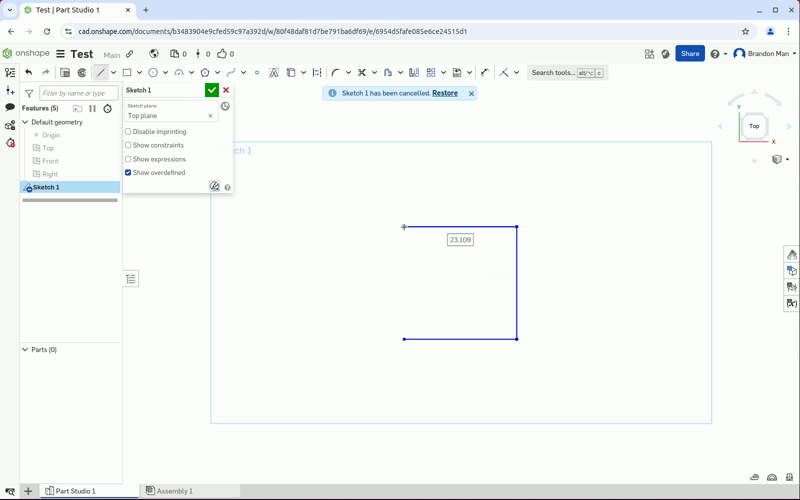
mouse_move(404, 339)
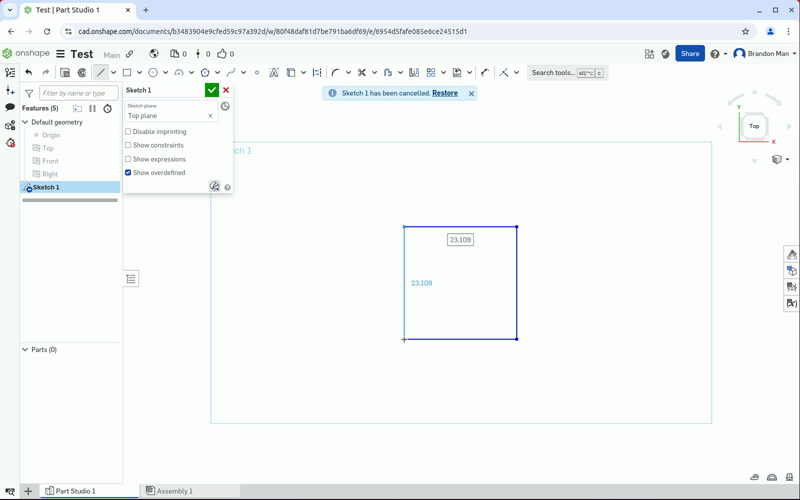
key_up(shift)
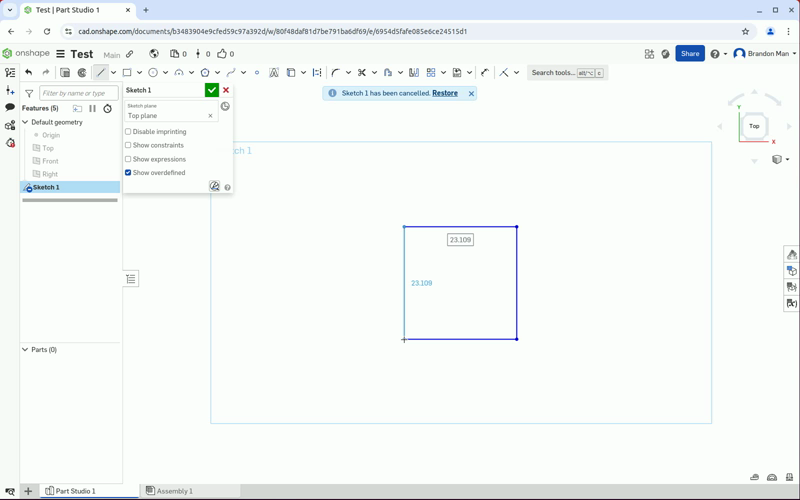
click(404, 339)
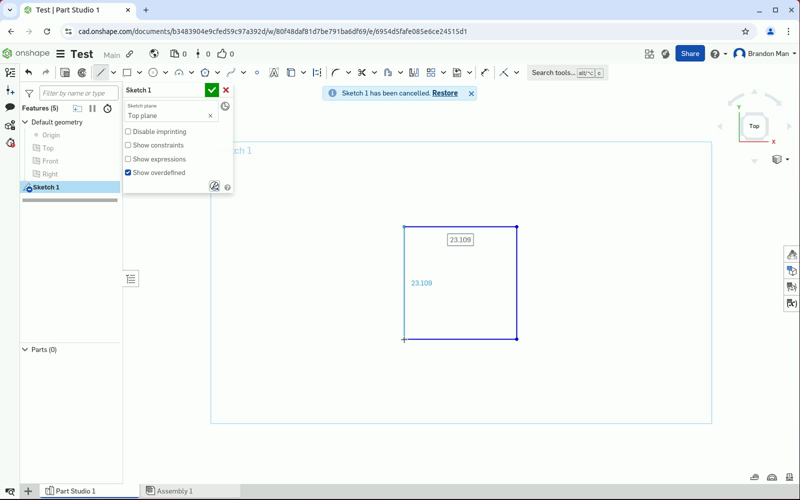
key(esc)
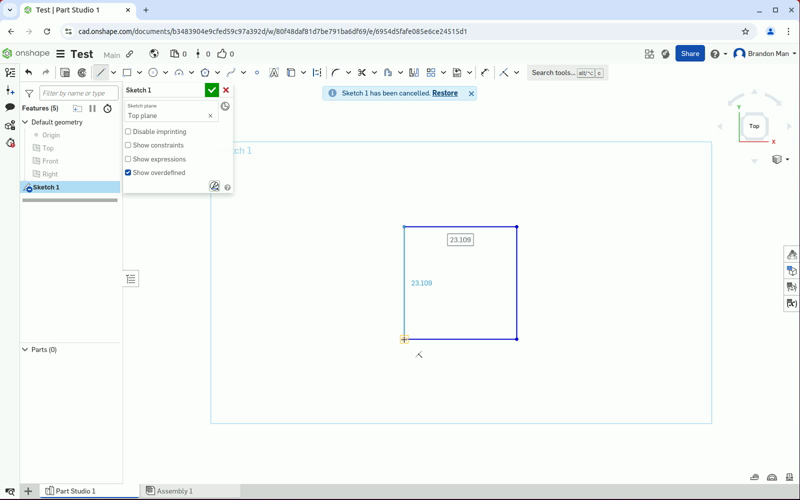
mouse_move(493, 327)
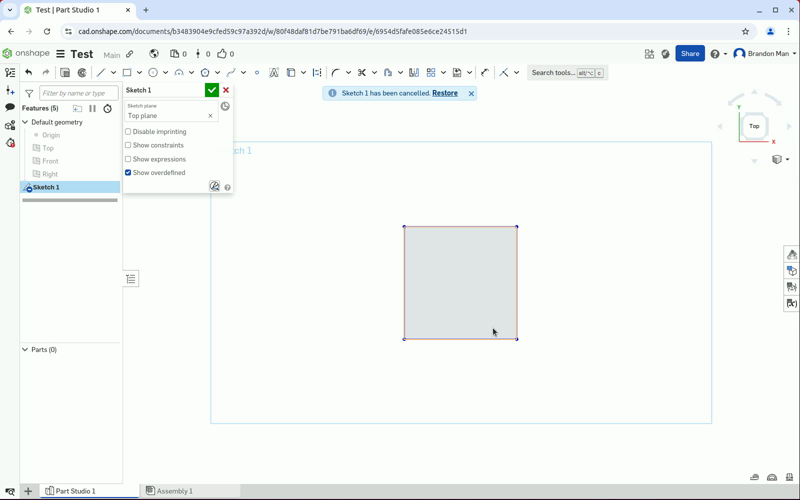
click(493, 327)
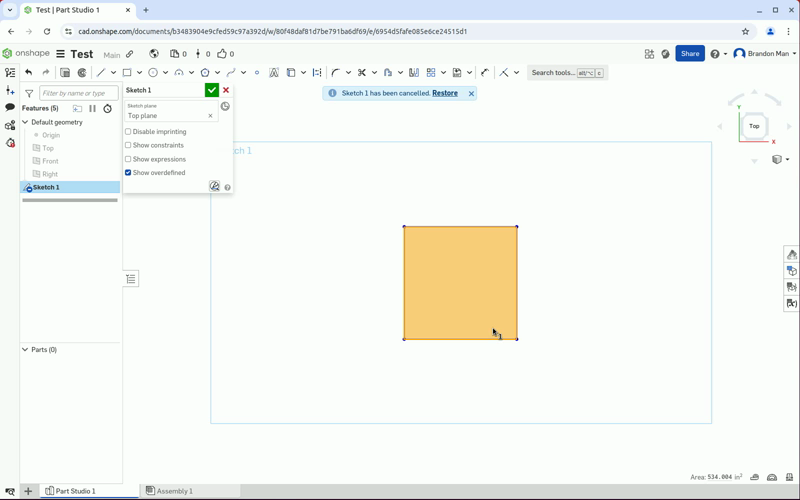
mouse_move(73, 352)
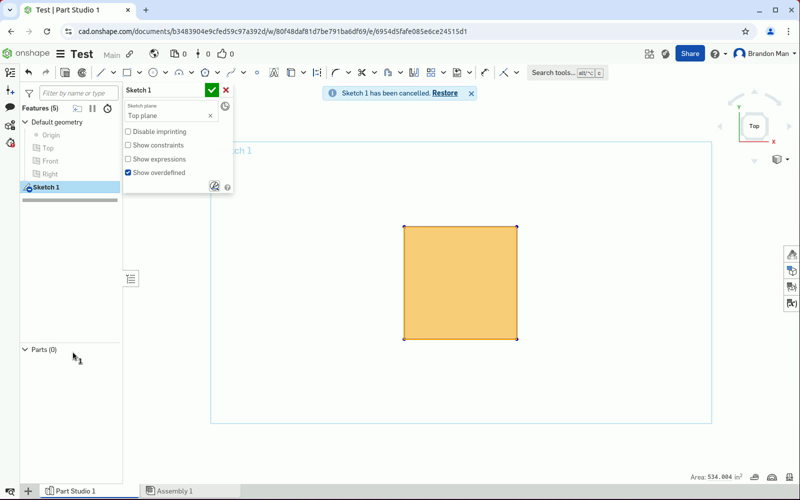
key(shift+y)
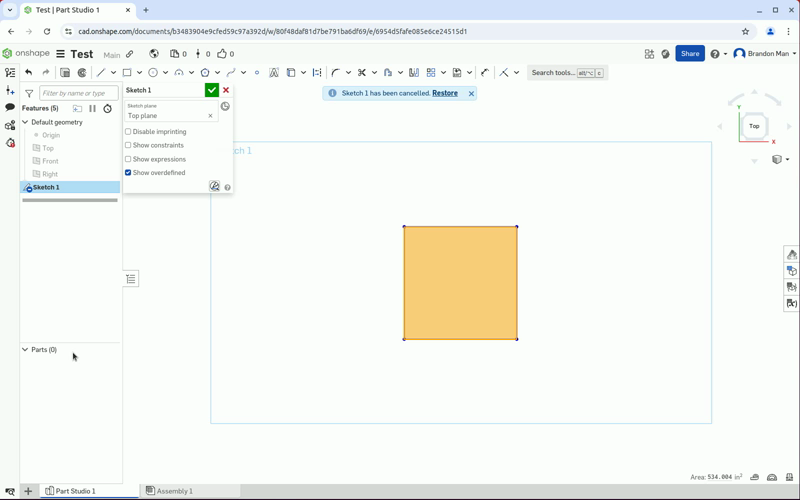
key(shift+e)
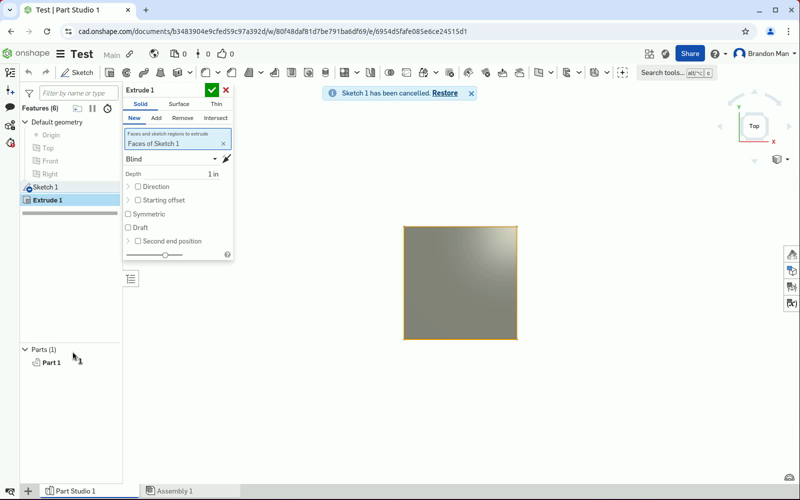
mouse_move(143, 106)
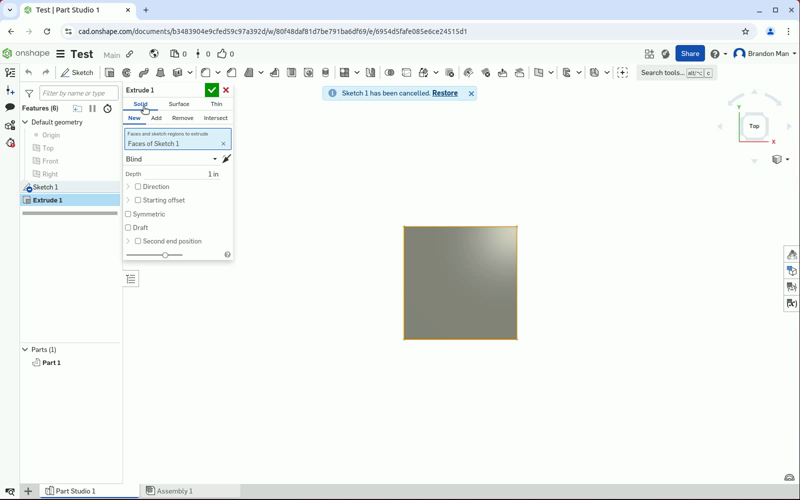
click(143, 106)
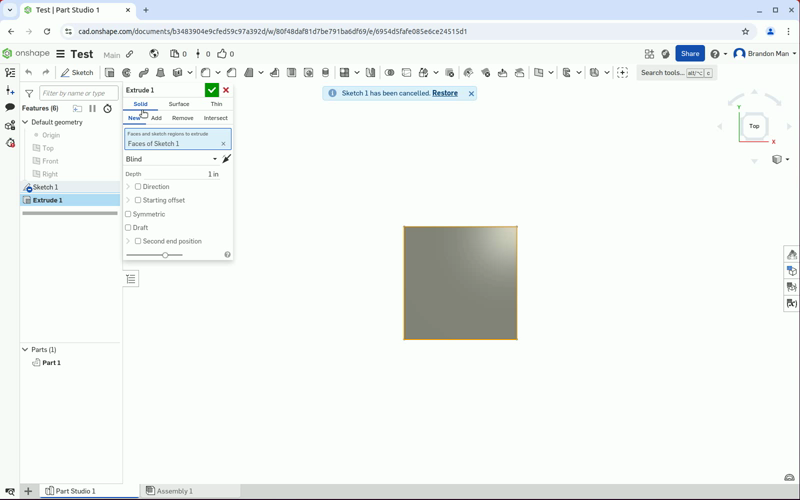
mouse_move(137, 120)
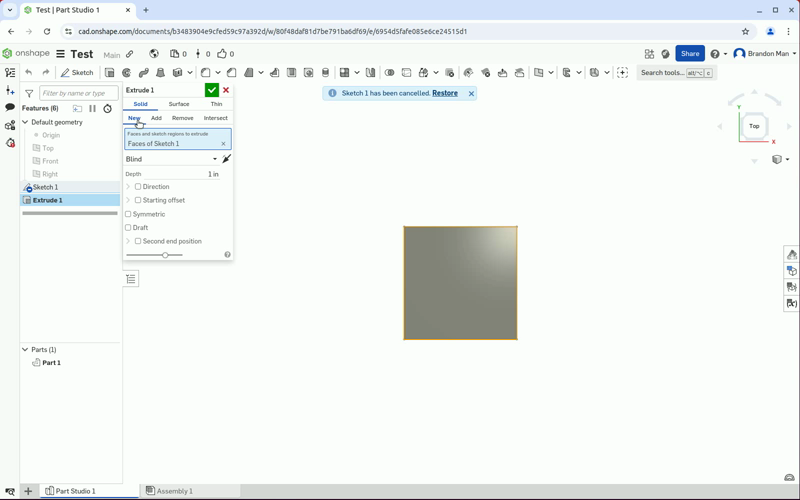
click(137, 120)
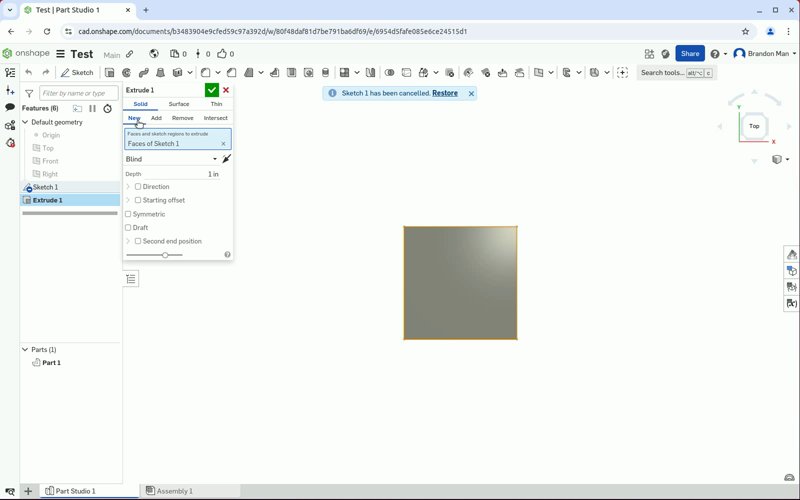
key(tab, 4)
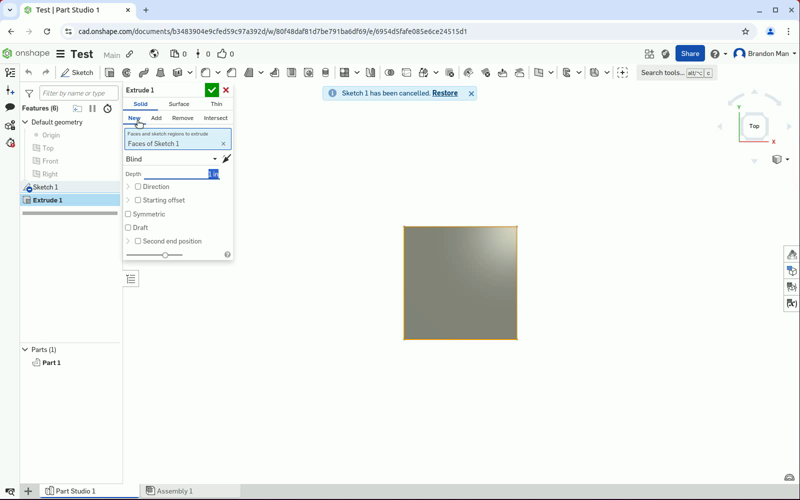
text(23.108)
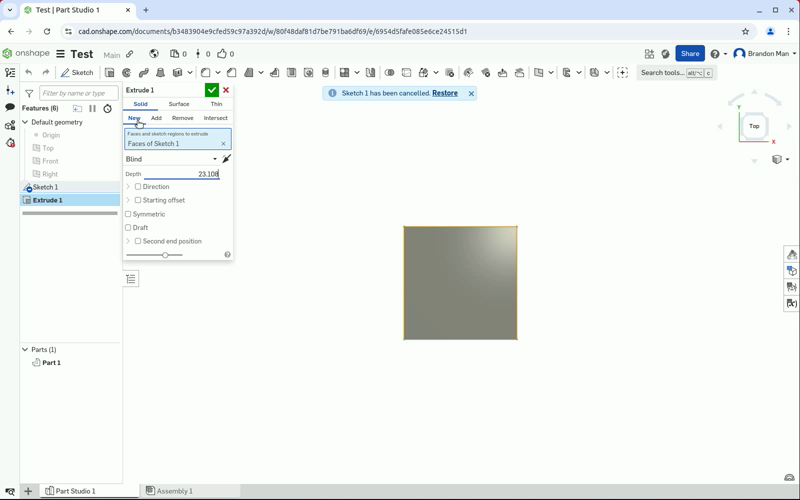
key(enter)
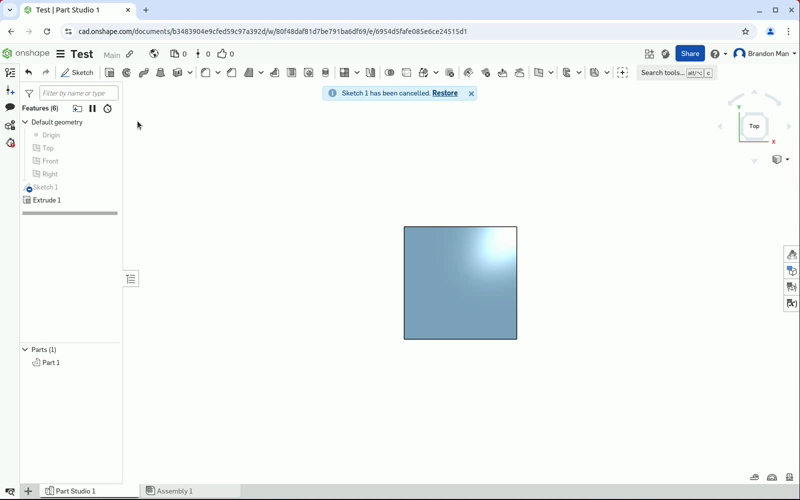
key(shift+h)
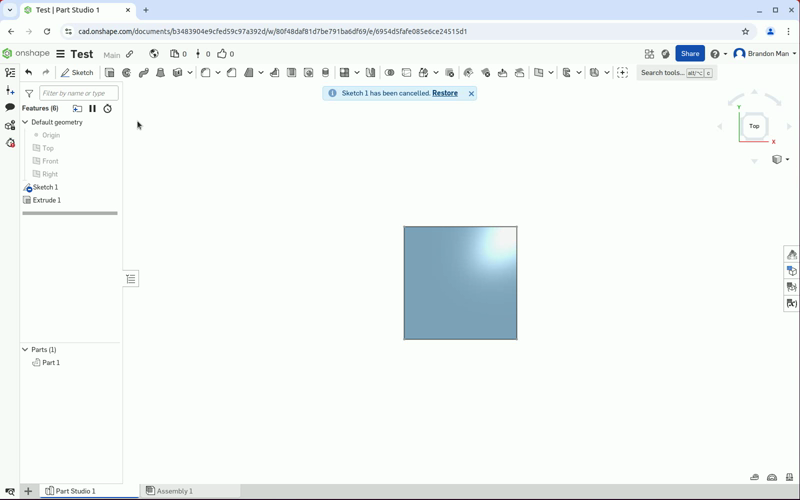
key(shift+h)
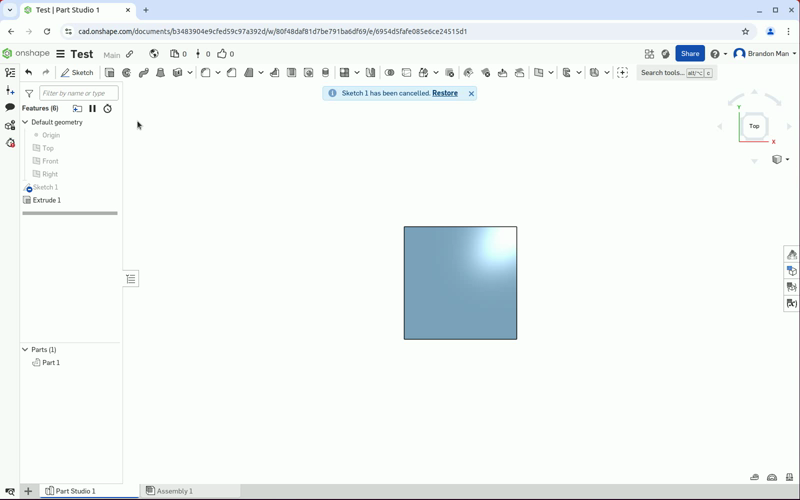
mouse_move(73, 189)
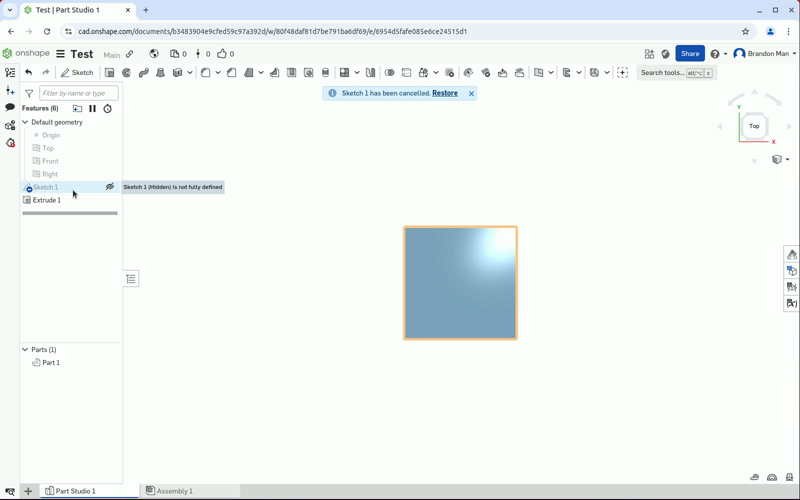
click(73, 189)
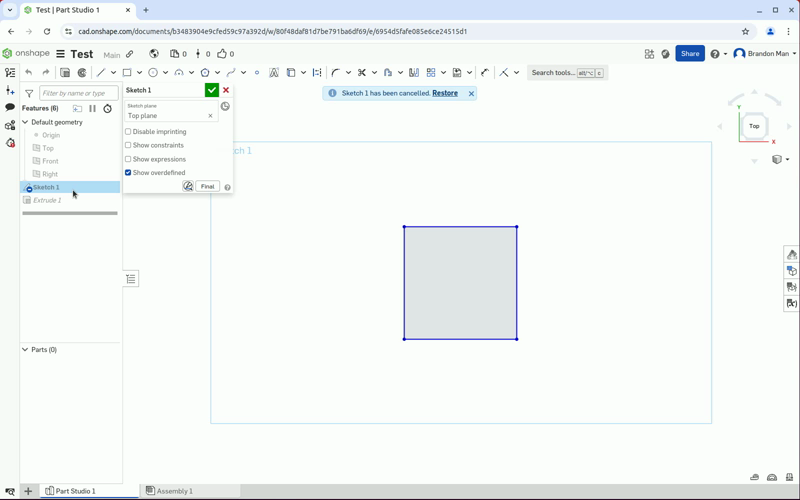
mouse_move(229, 92)
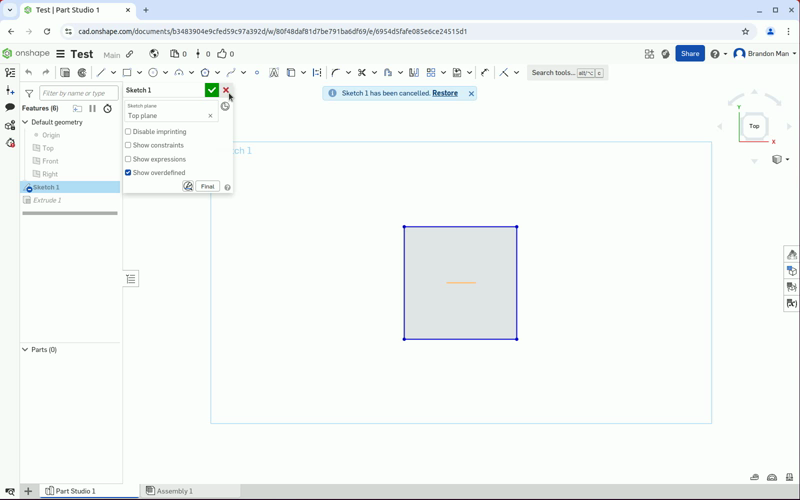
click(229, 92)
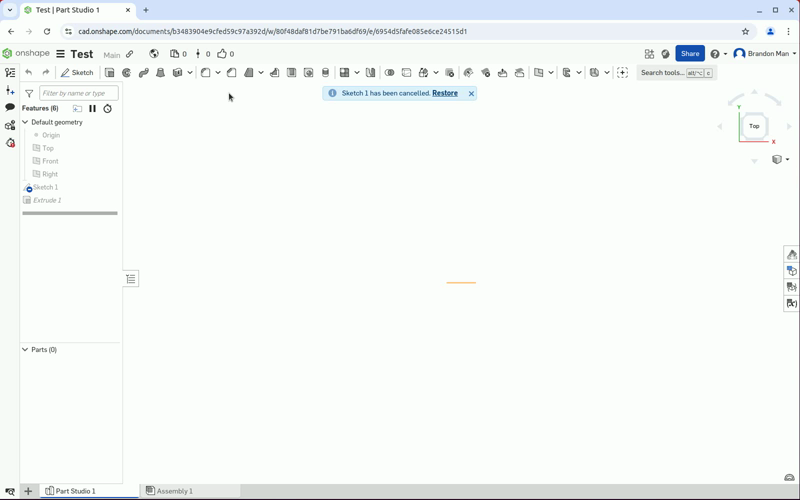
mouse_move(541, 75)
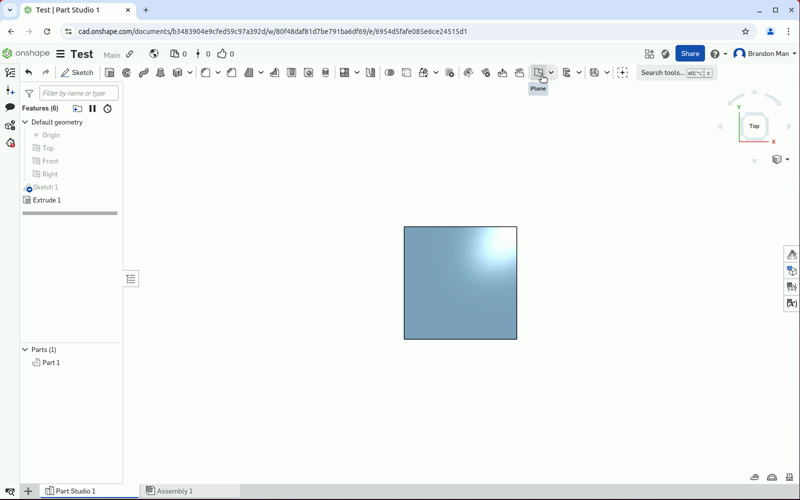
click(541, 75)
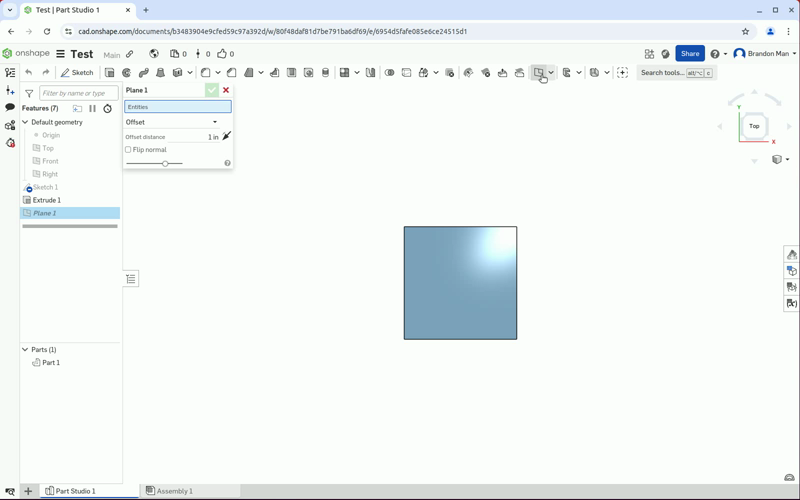
mouse_move(73, 150)
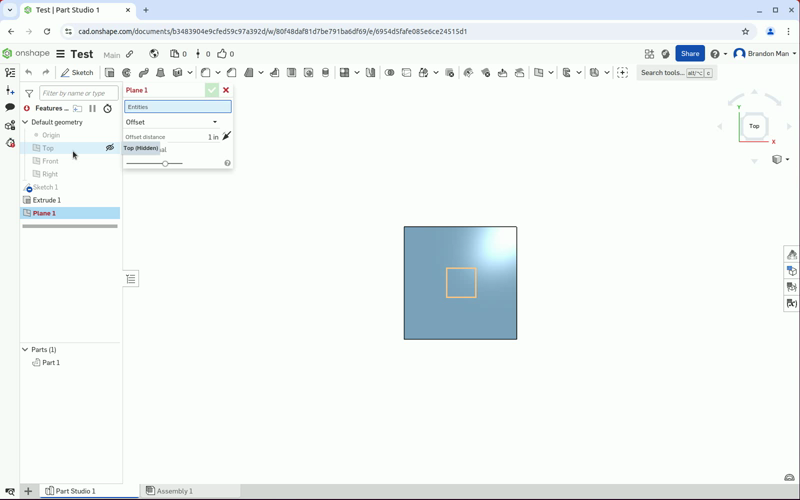
click(73, 150)
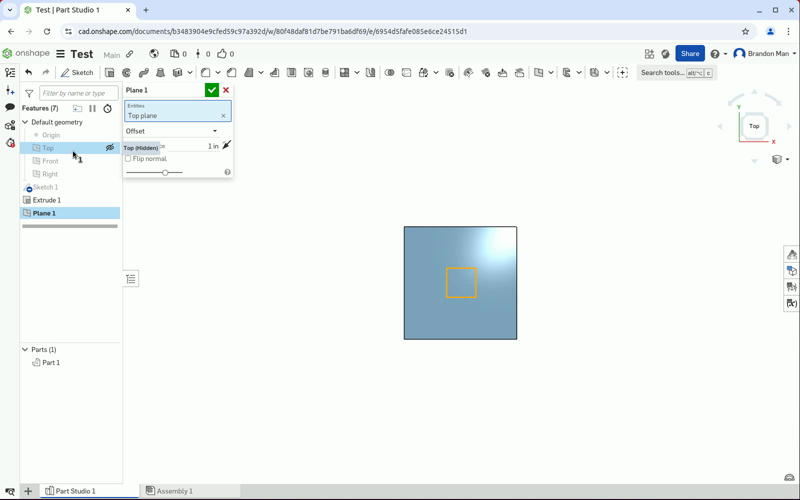
key(tab, 2)
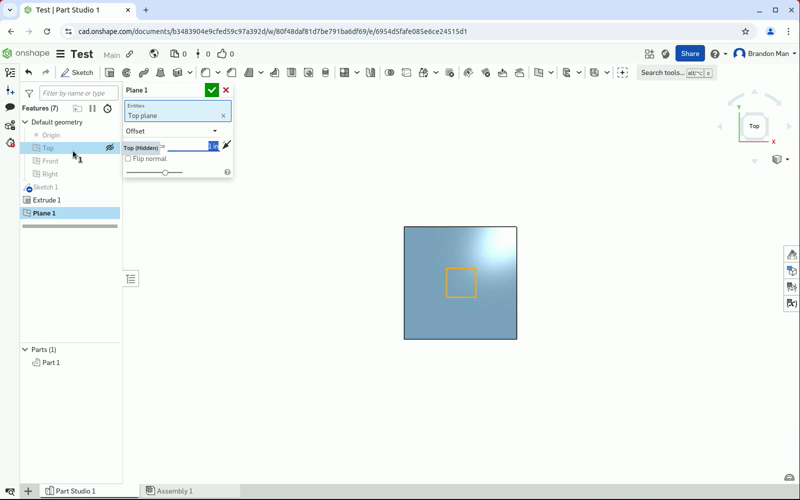
text(23.108)
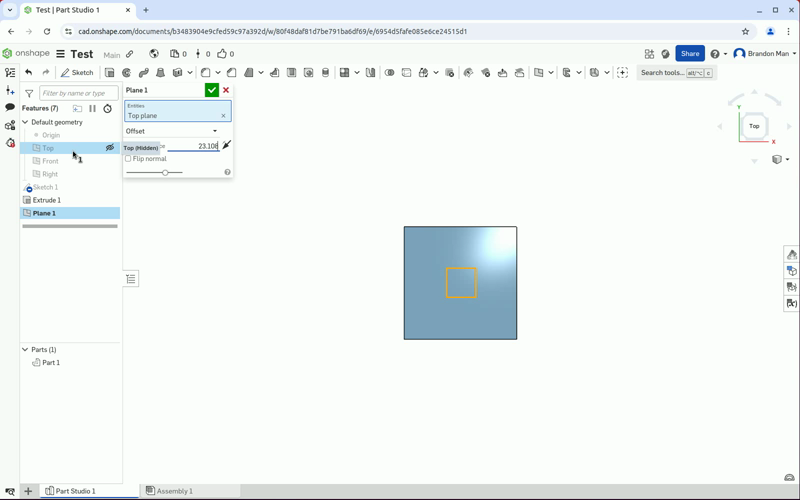
key(enter, 2)
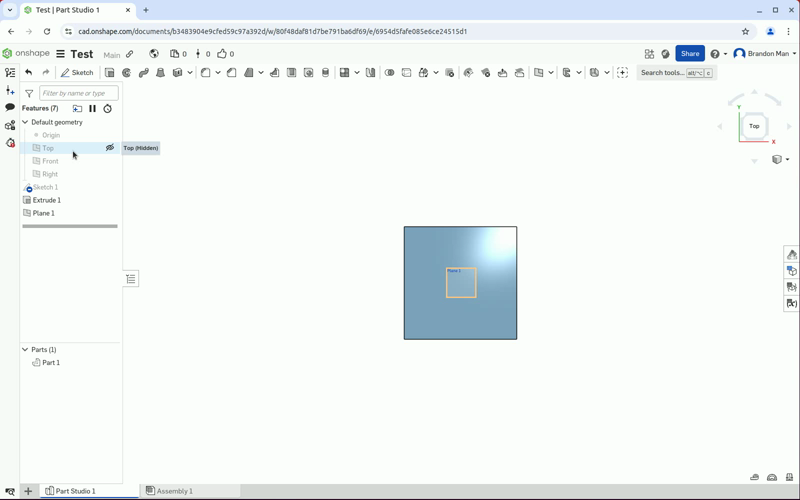
key(shift+s)
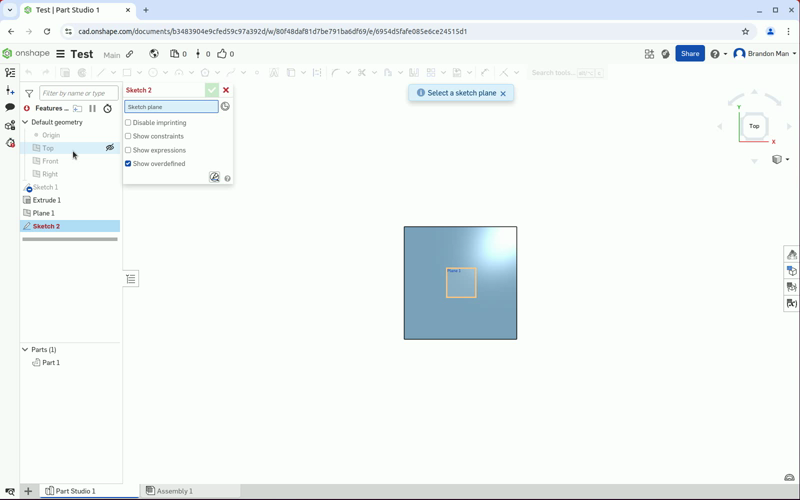
mouse_move(73, 215)
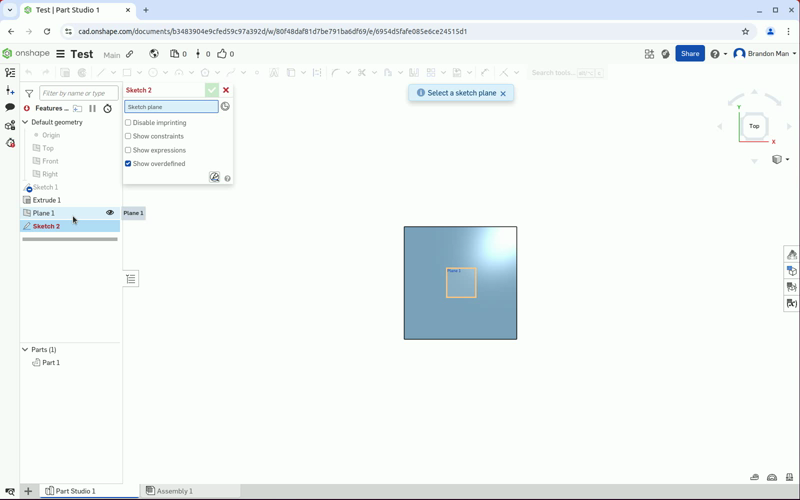
click(73, 215)
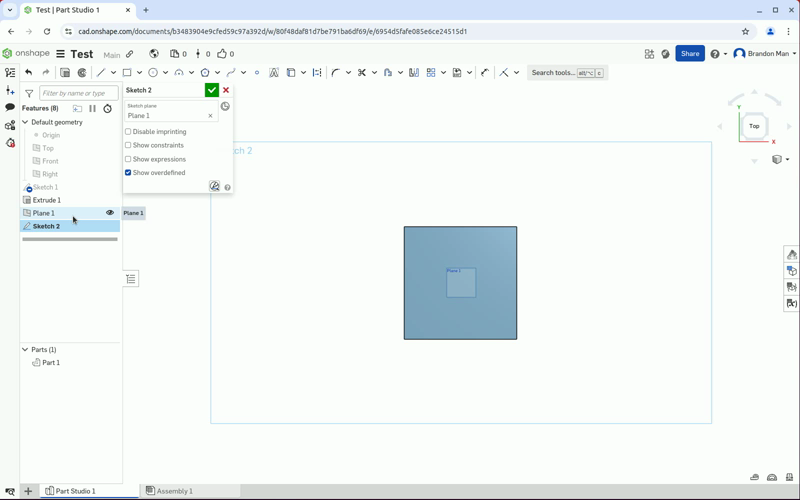
mouse_move(73, 352)
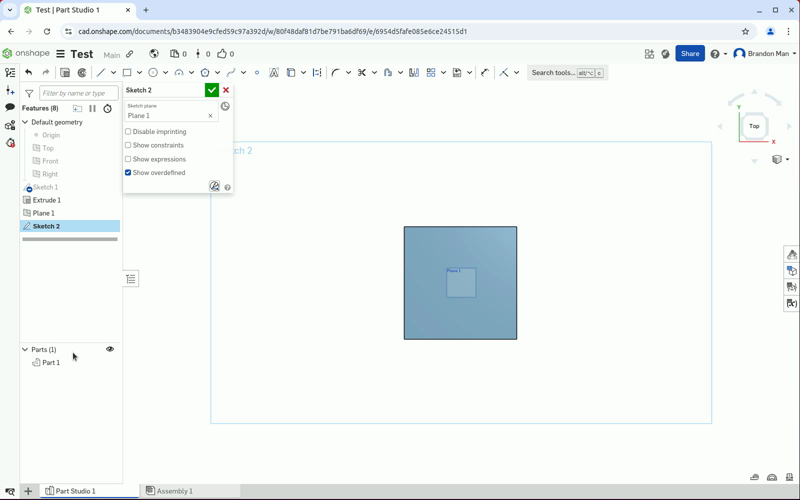
key(y)
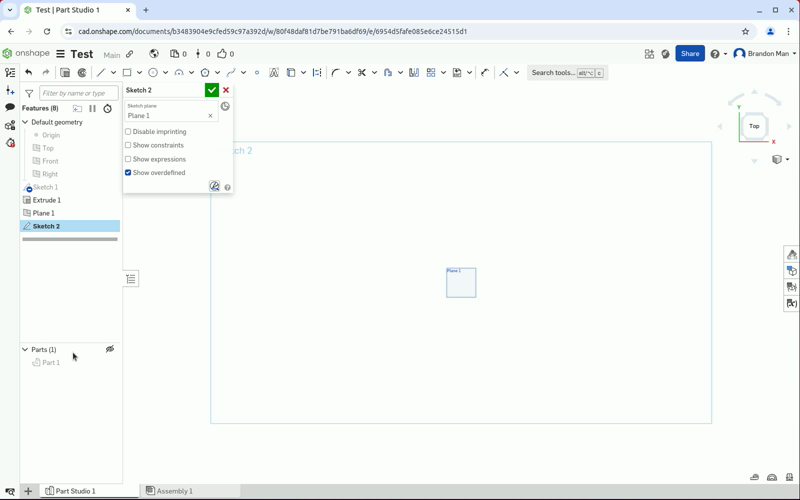
key(l)
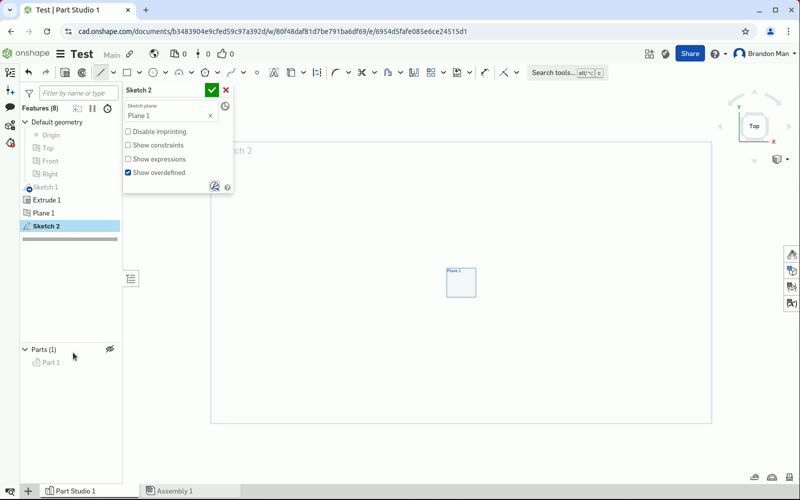
key_down(shift)
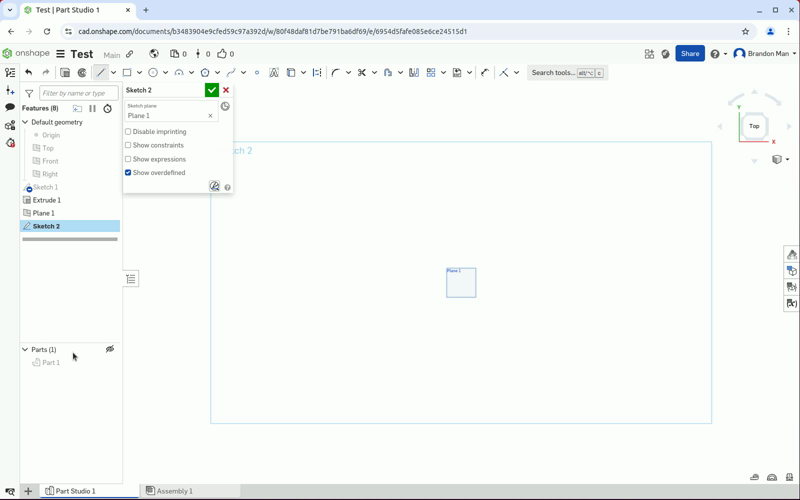
mouse_move(404, 339)
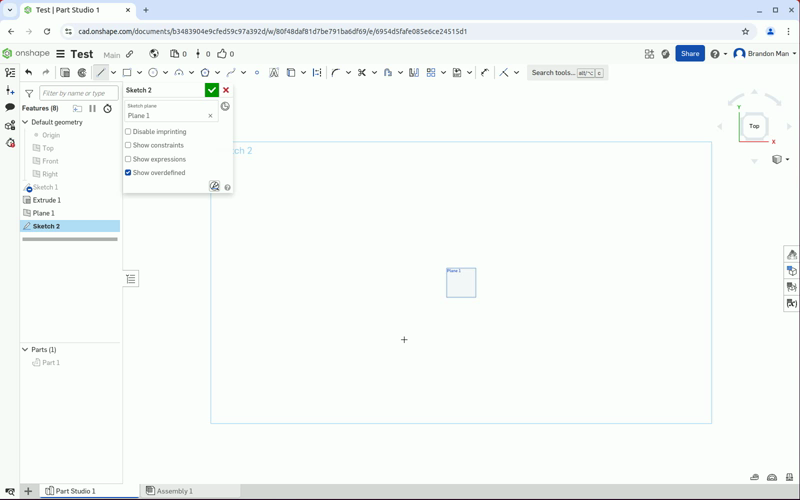
click(404, 339)
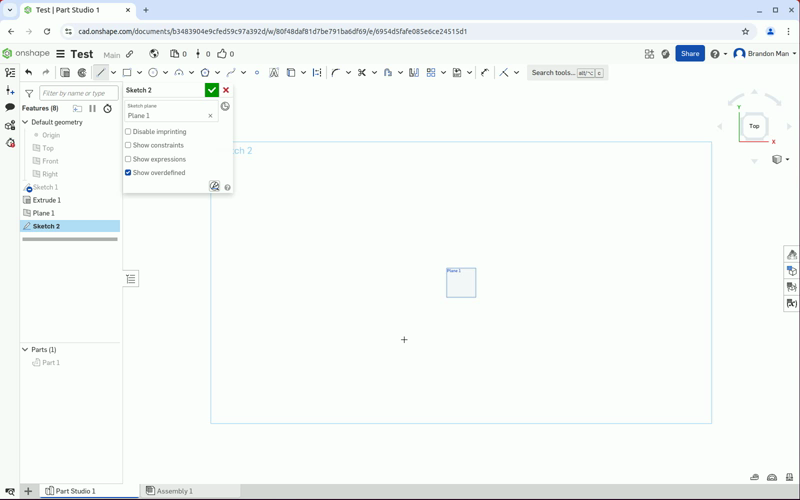
key_up(shift)
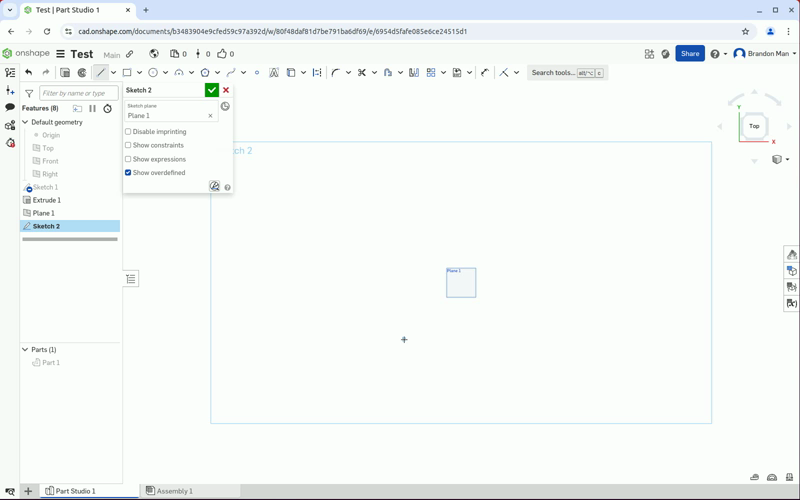
key_down(shift)
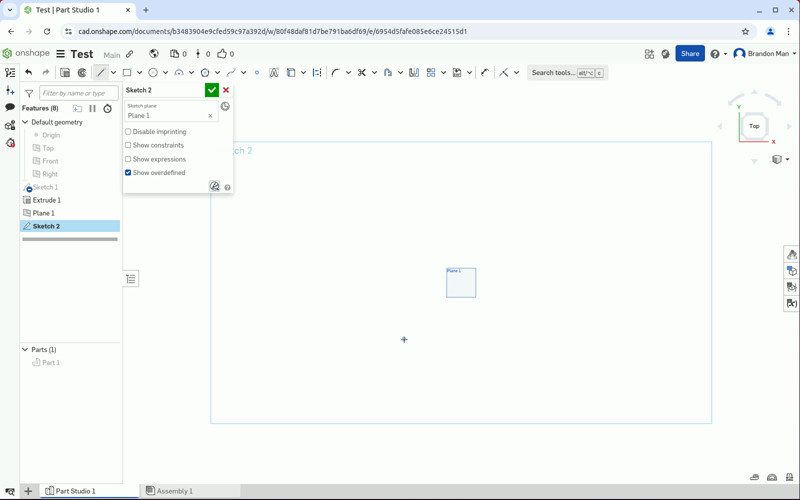
mouse_move(434, 339)
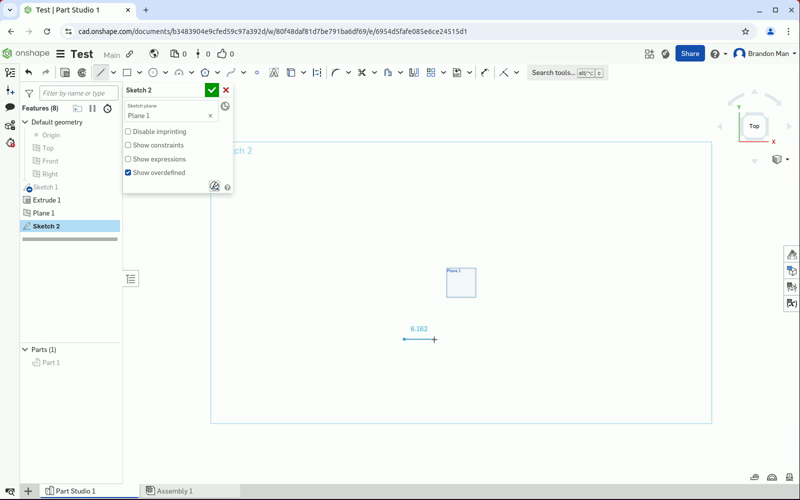
mouse_move(461, 339)
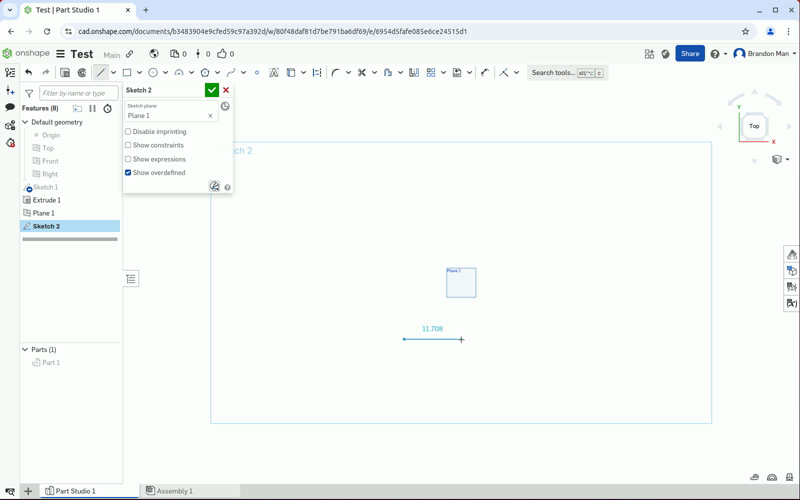
click(461, 339)
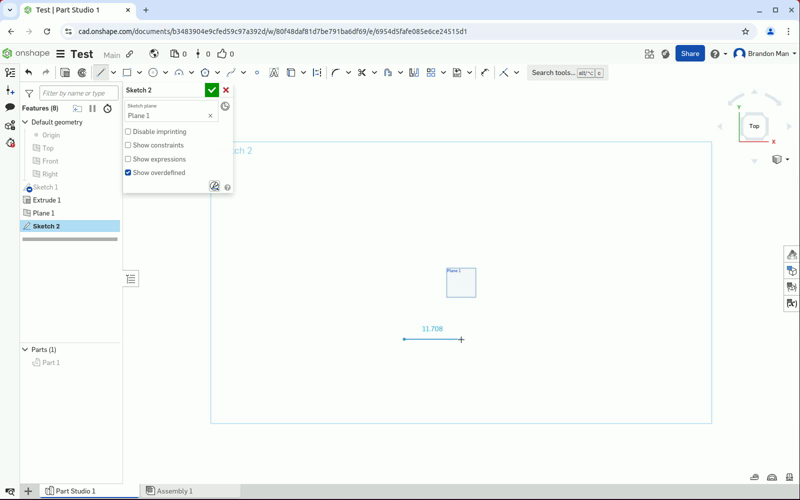
key_up(shift)
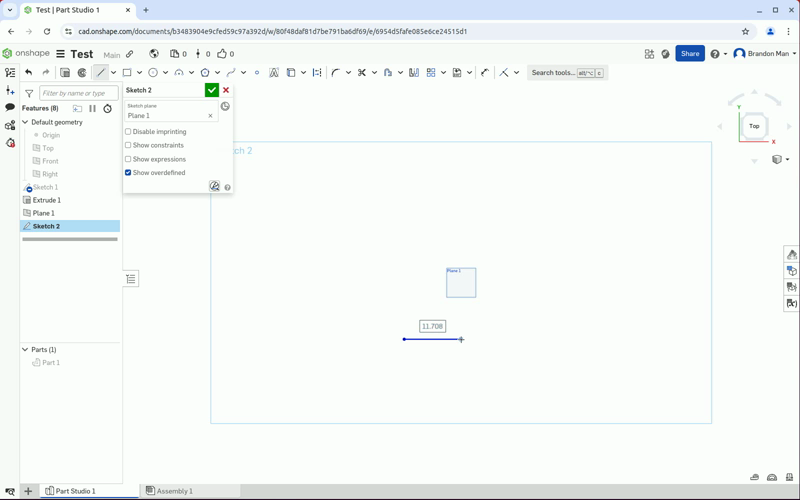
key_down(shift)
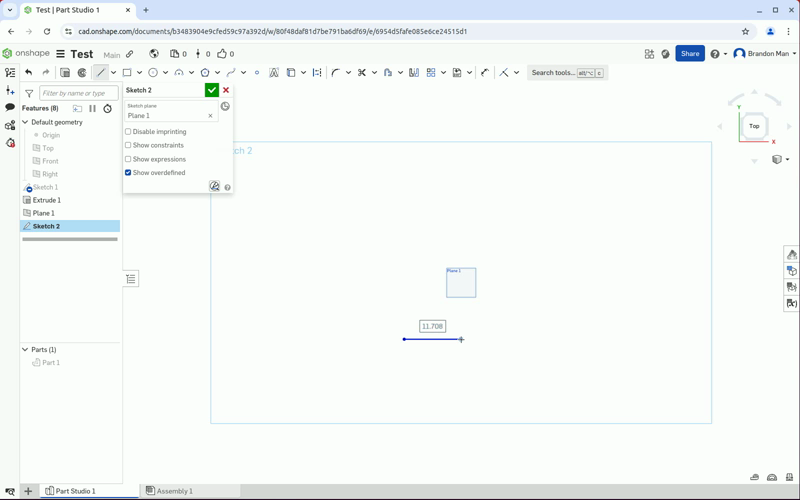
mouse_move(461, 226)
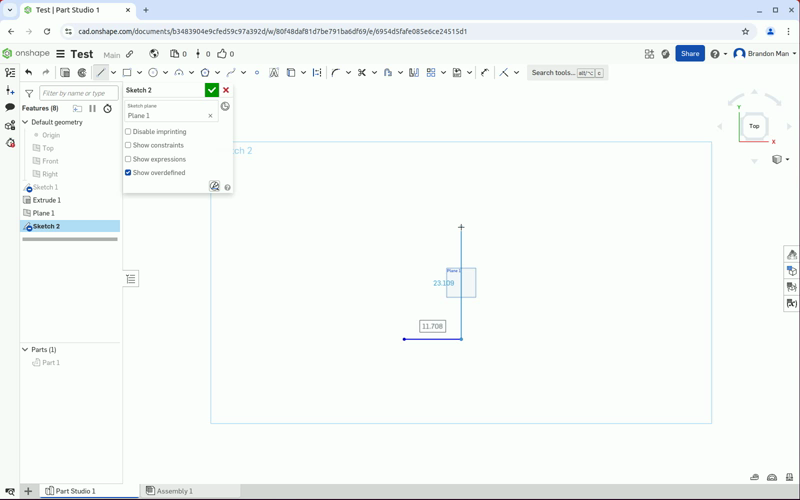
click(461, 226)
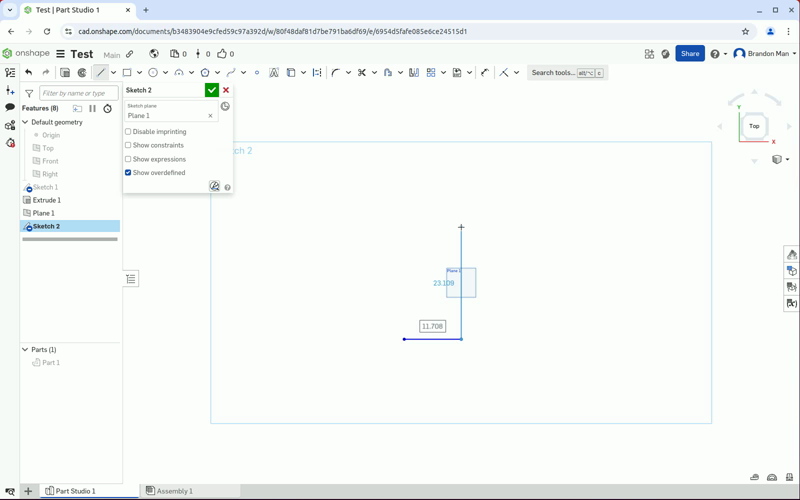
key_up(shift)
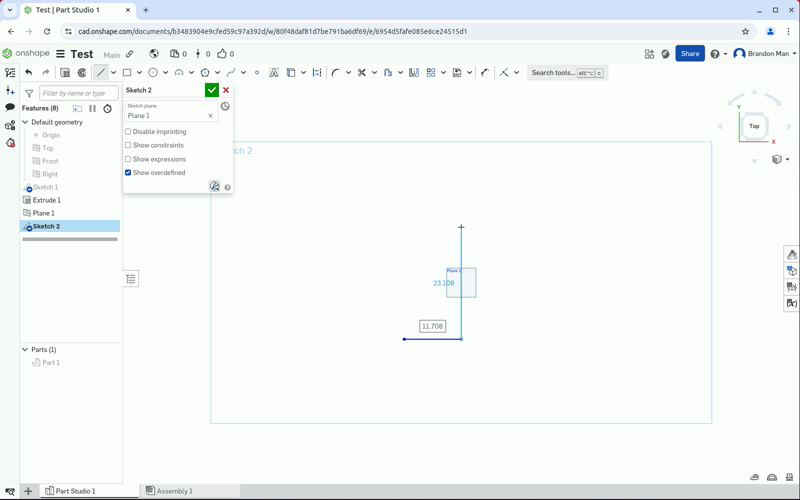
key_down(shift)
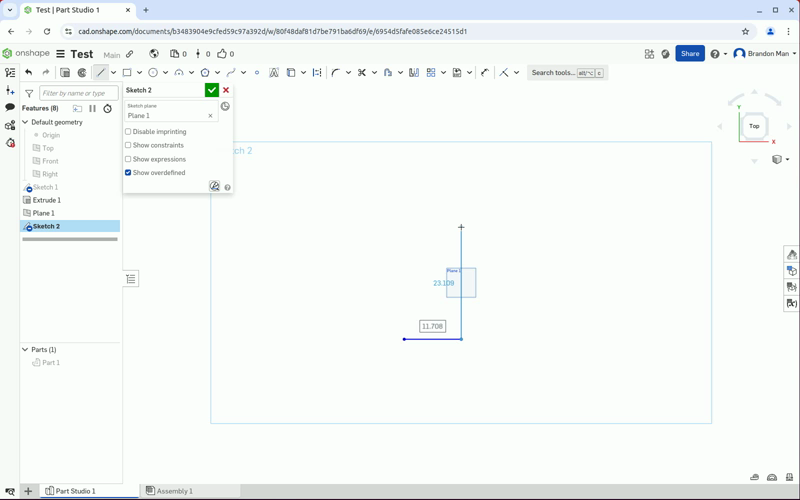
mouse_move(491, 226)
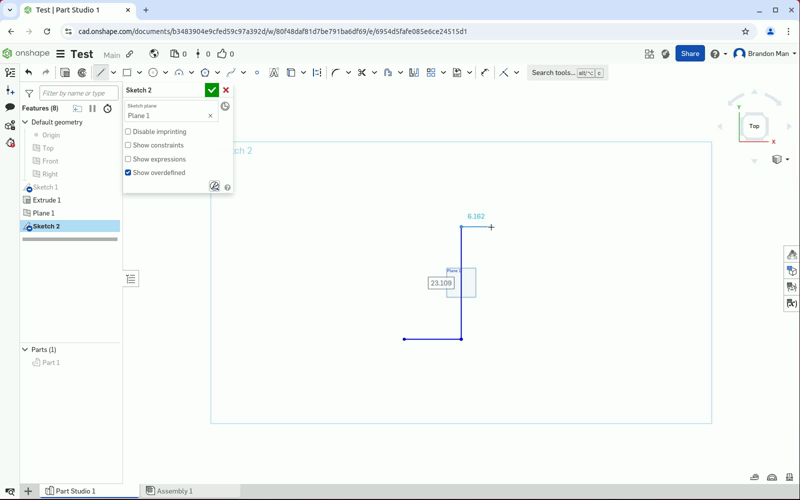
mouse_move(404, 226)
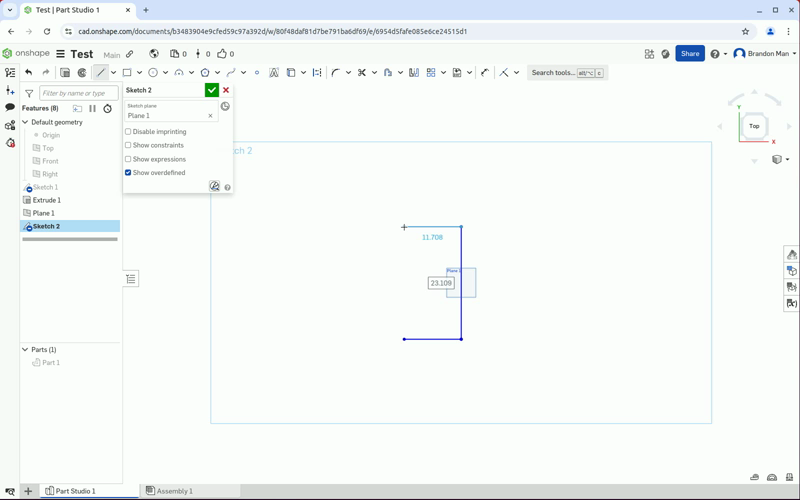
click(404, 226)
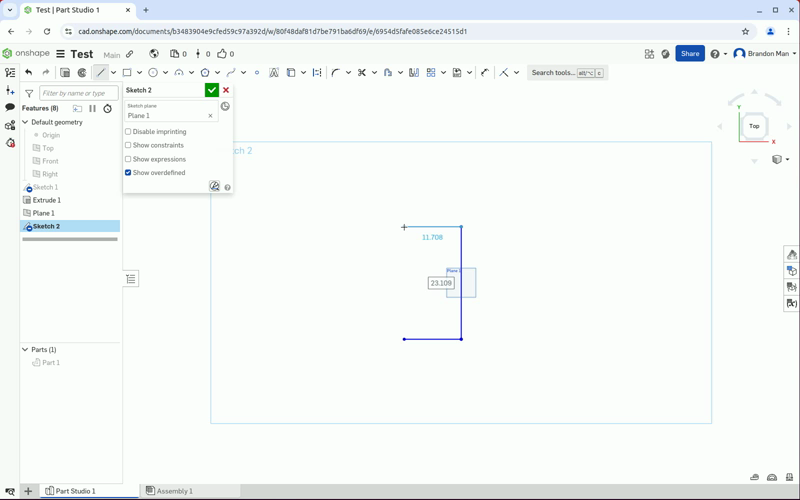
key_up(shift)
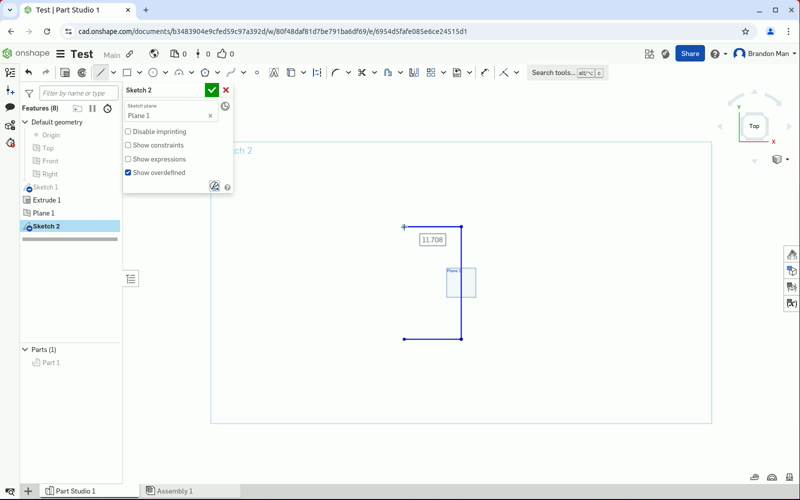
key_down(shift)
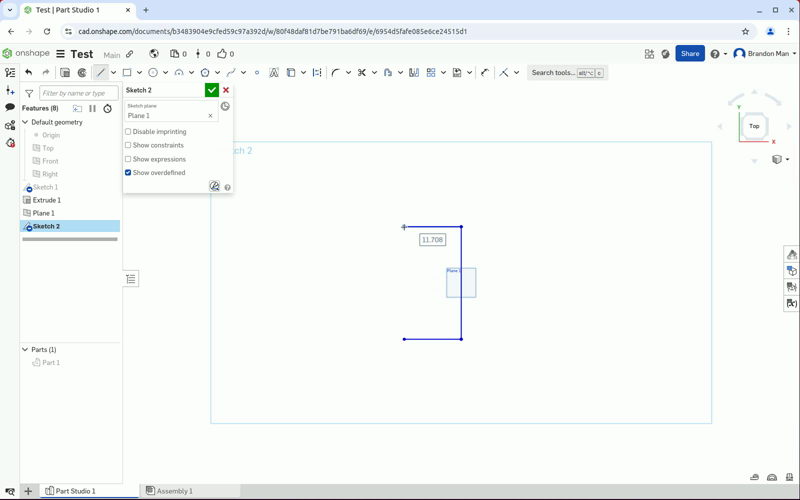
mouse_move(404, 339)
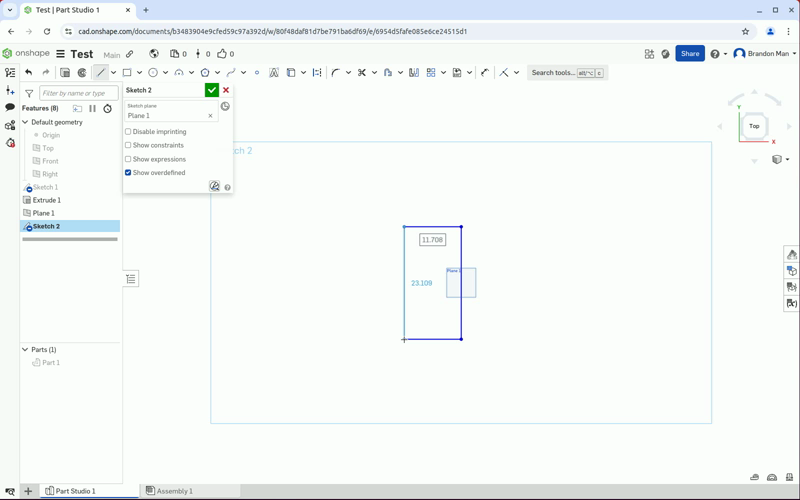
key_up(shift)
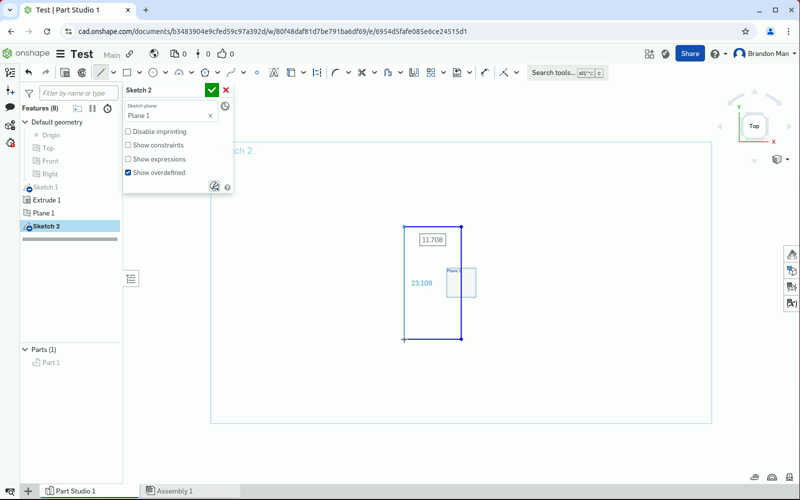
click(404, 339)
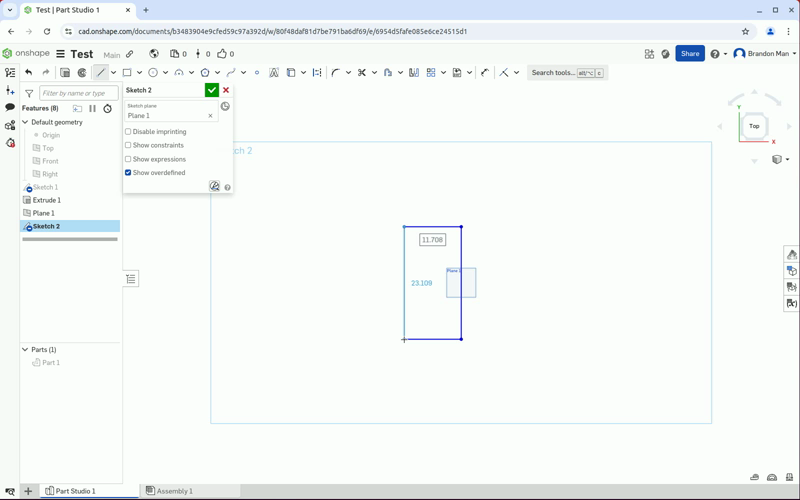
key(esc)
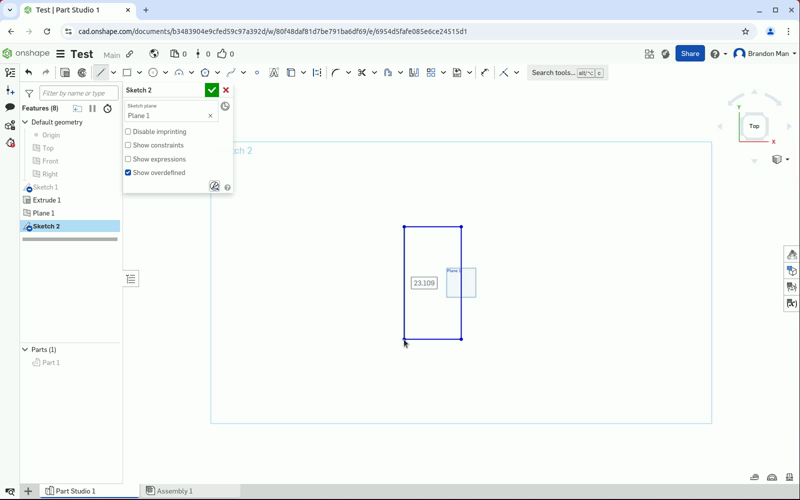
mouse_move(432, 295)
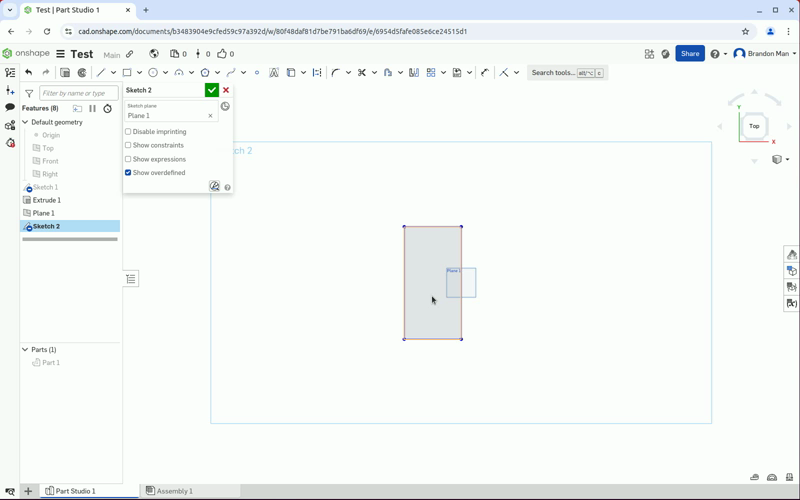
click(432, 295)
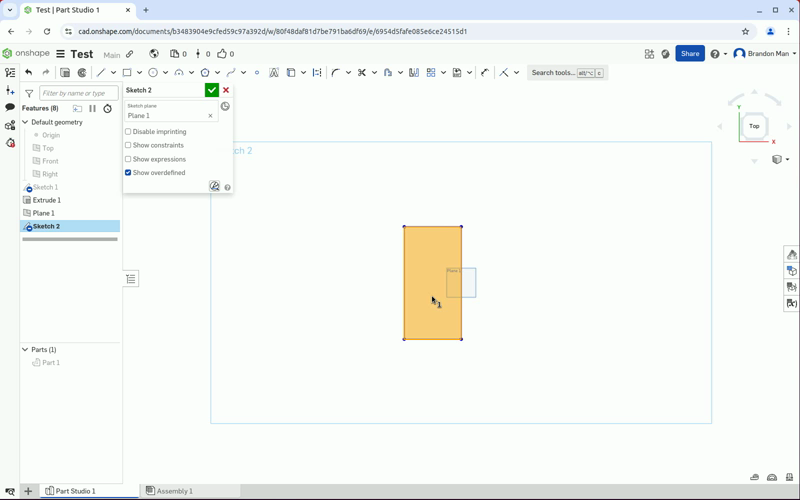
mouse_move(73, 352)
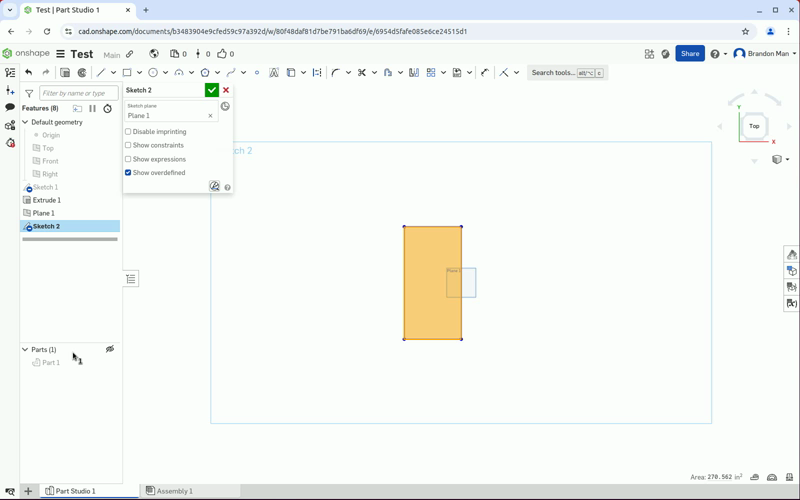
key(shift+y)
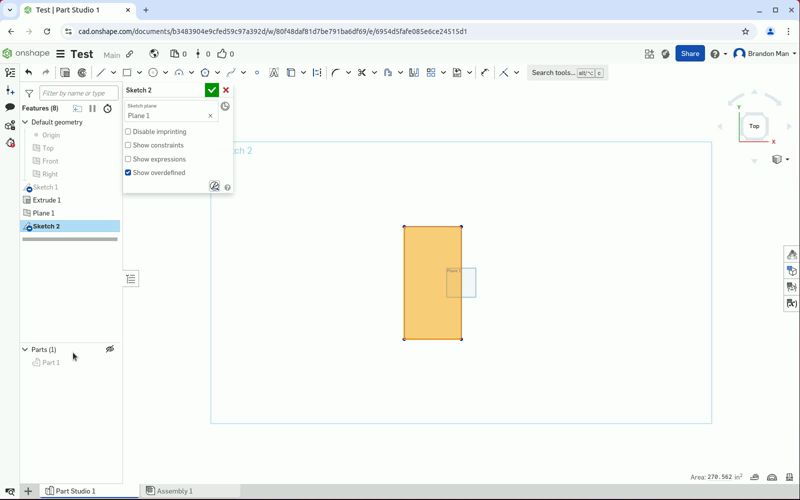
key(shift+e)
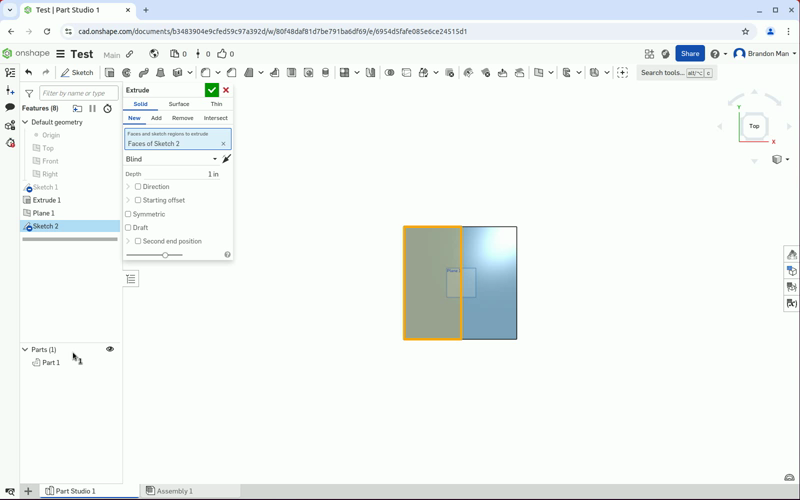
mouse_move(143, 106)
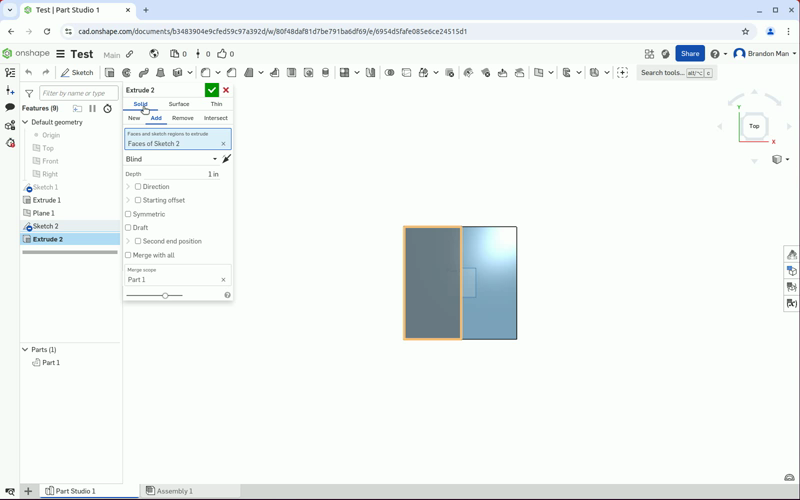
click(143, 106)
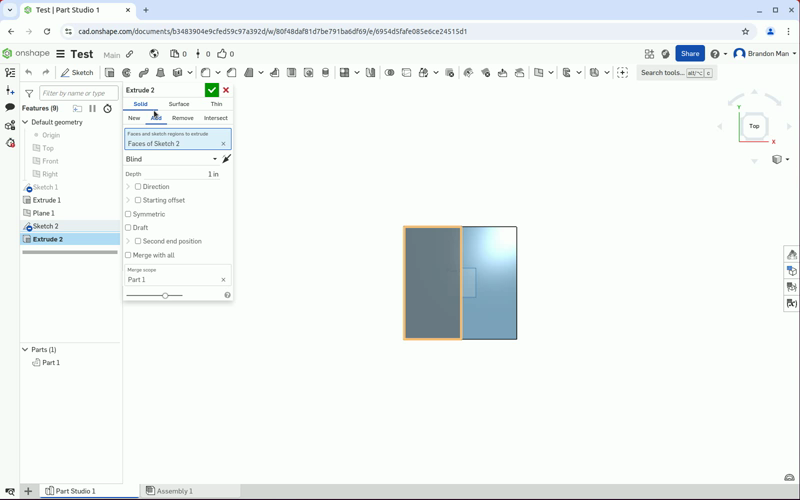
mouse_move(186, 120)
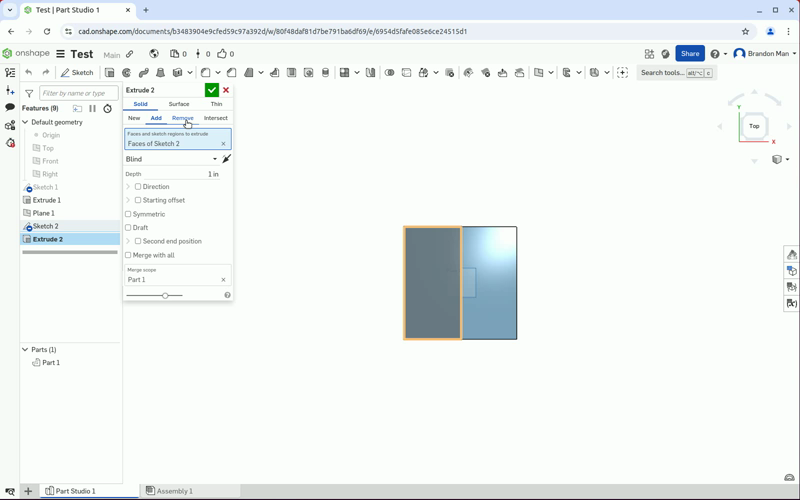
click(186, 120)
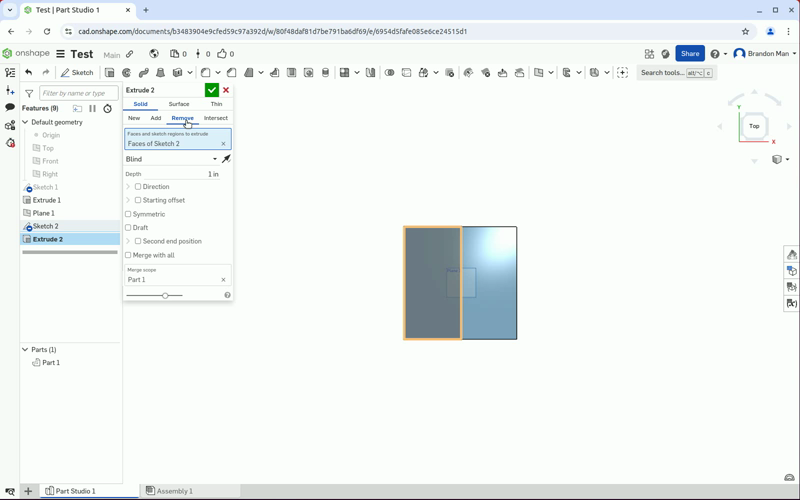
key(tab, 4)
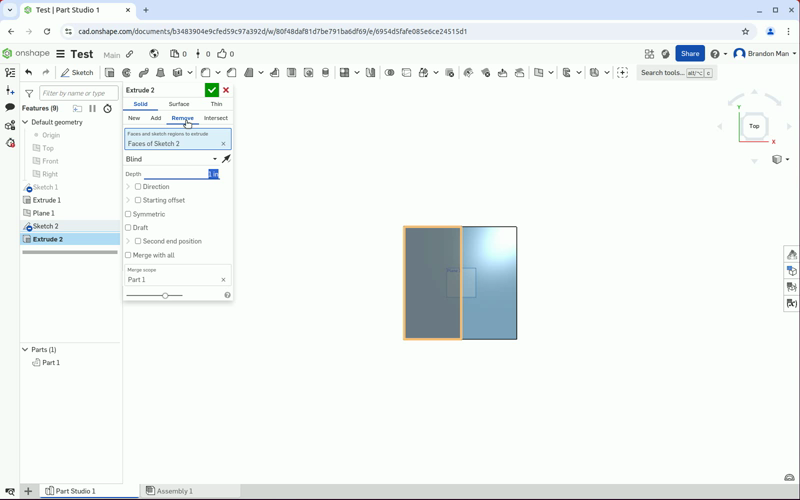
text(11.554)
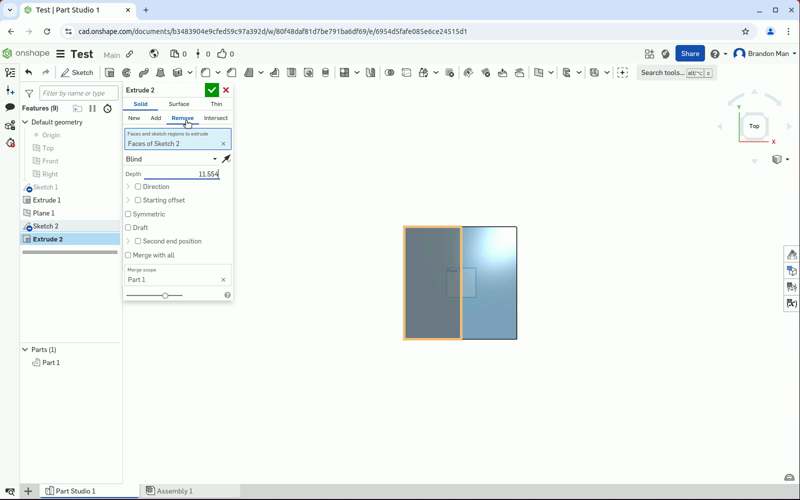
key(tab, 6)
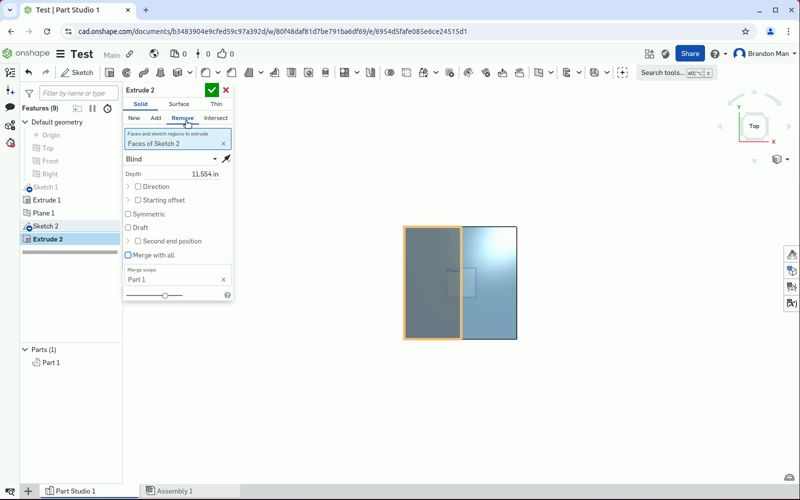
key(space)
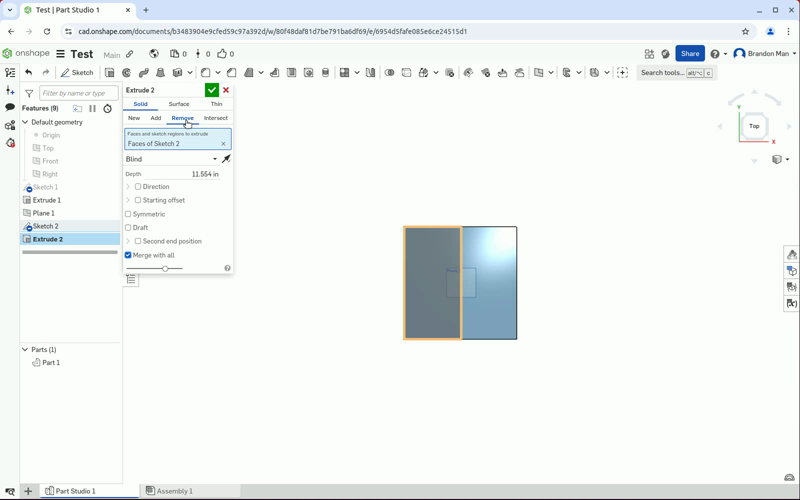
key(enter)
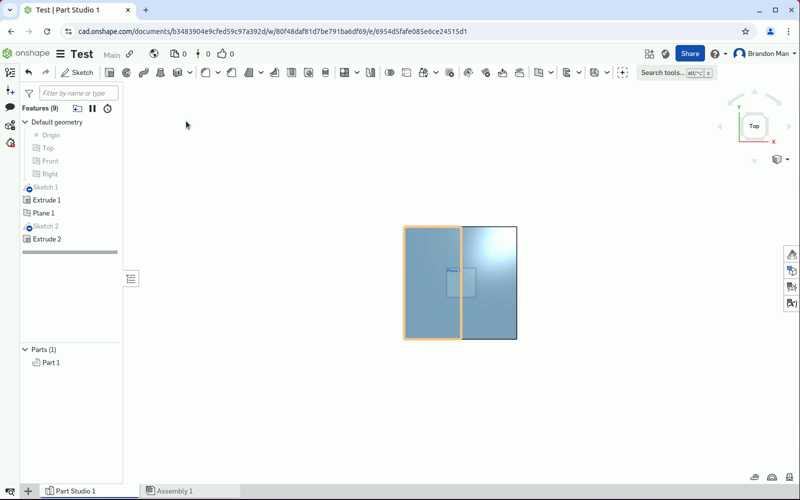
key(shift+h)
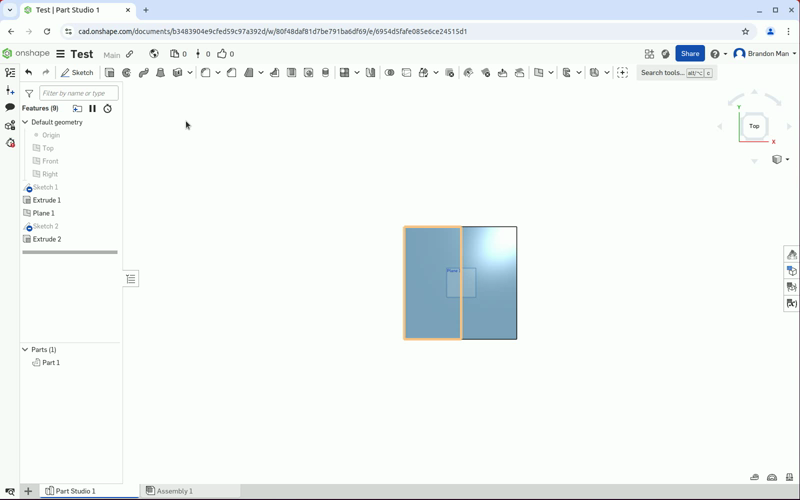
key(shift+h)
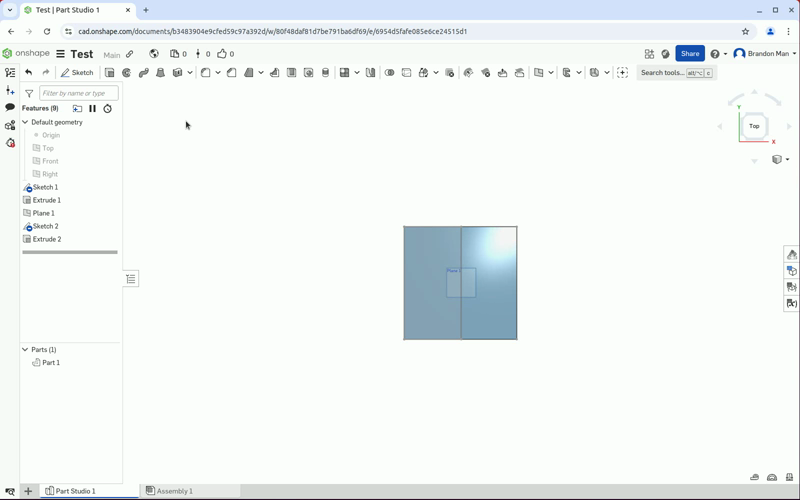
key(shift+7)
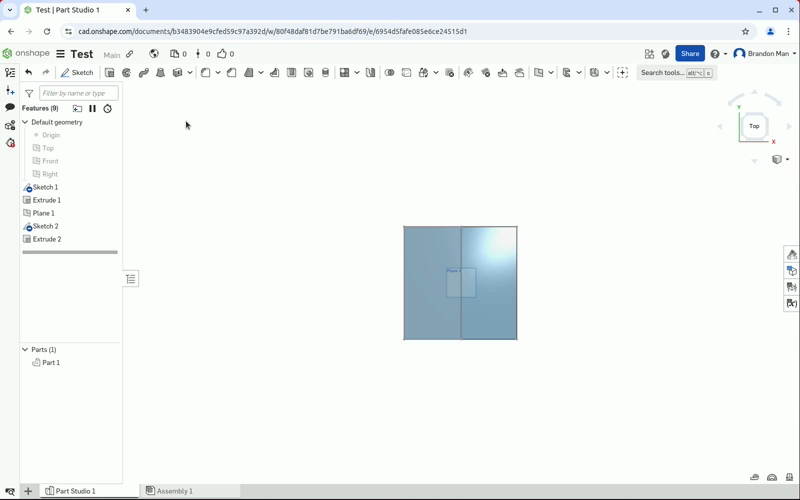
key(up, 3)
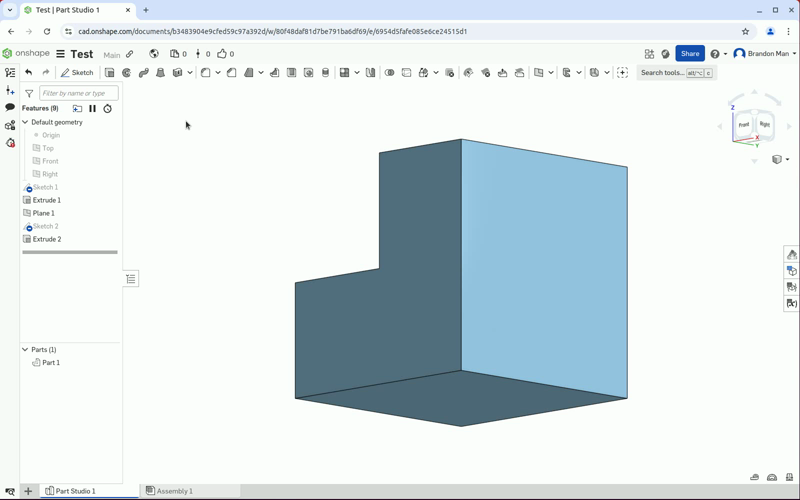
key(left, 3)
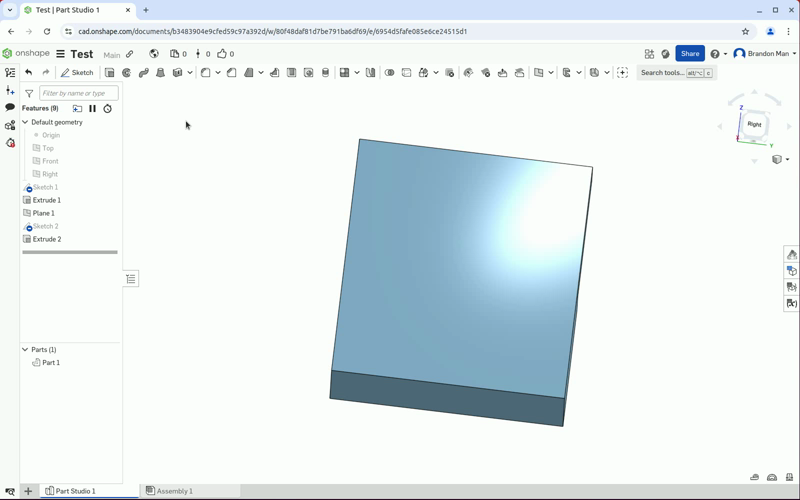
key(right, 3)
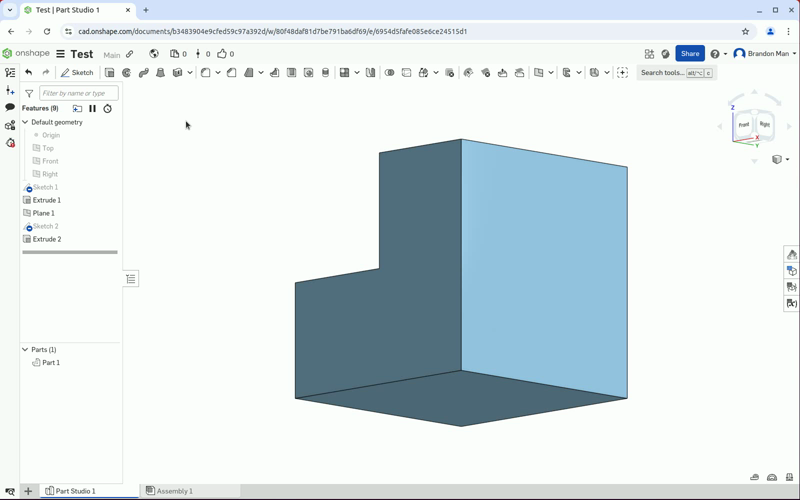
key(down, 3)
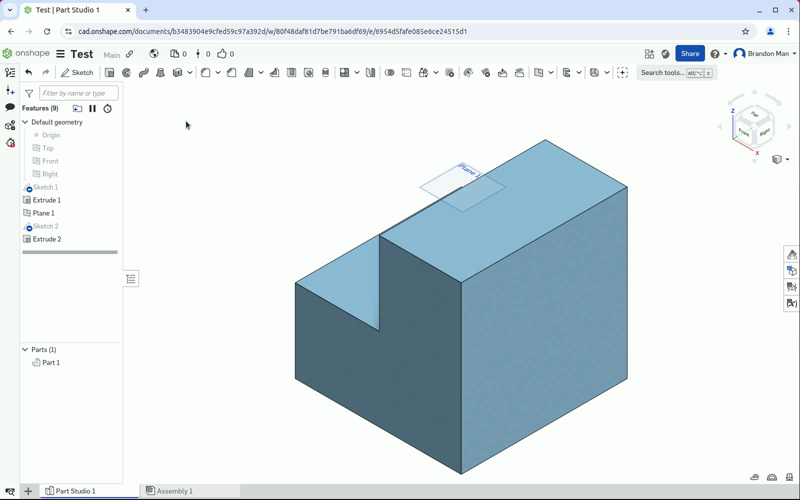
mouse_move(73, 189)
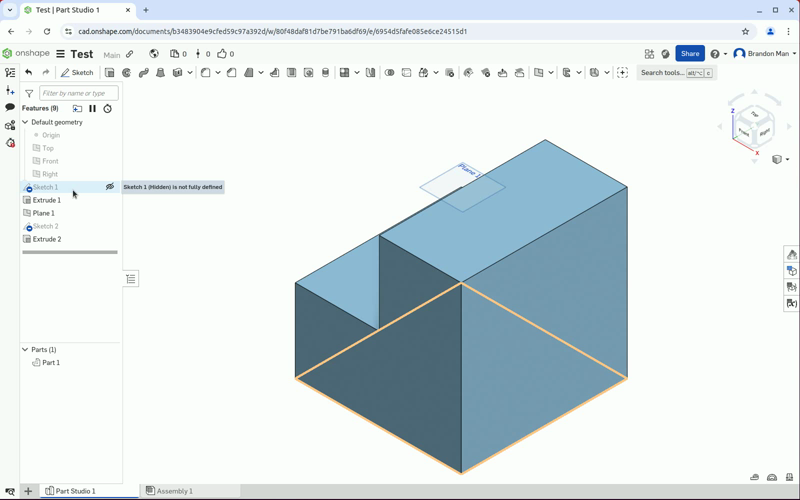
click(73, 189)